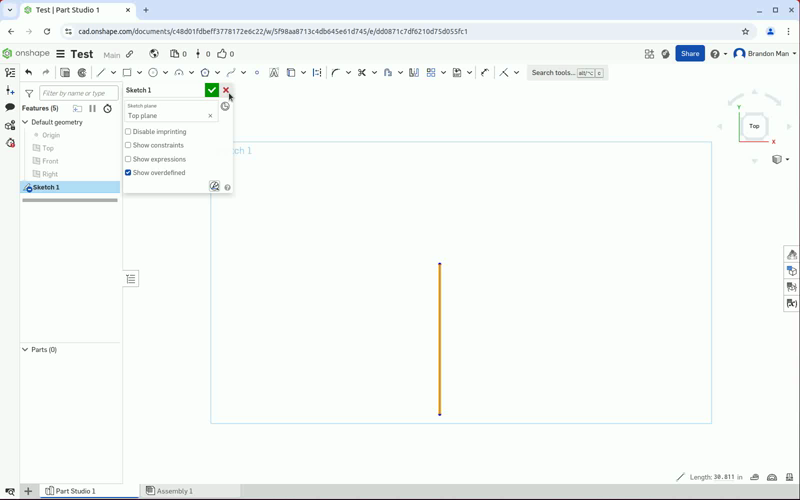
key(shift+h)
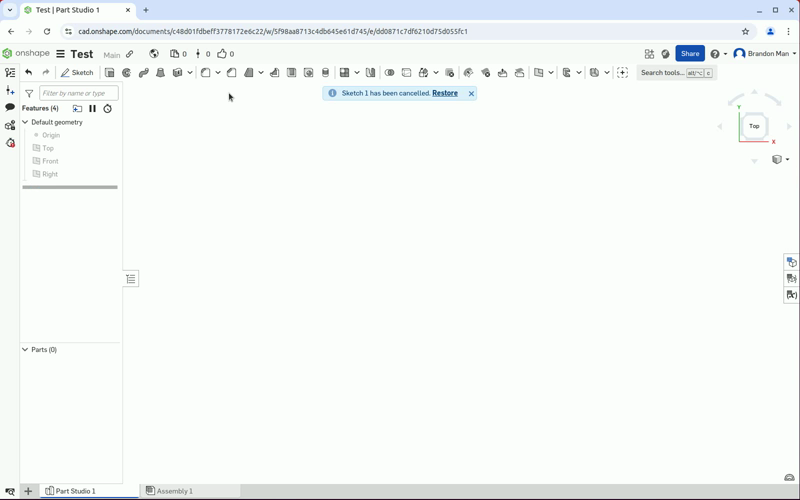
mouse_move(73, 352)
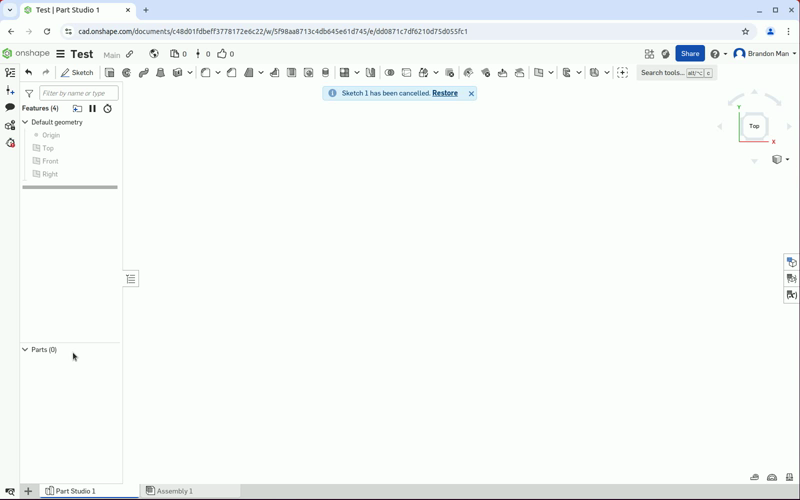
key(y)
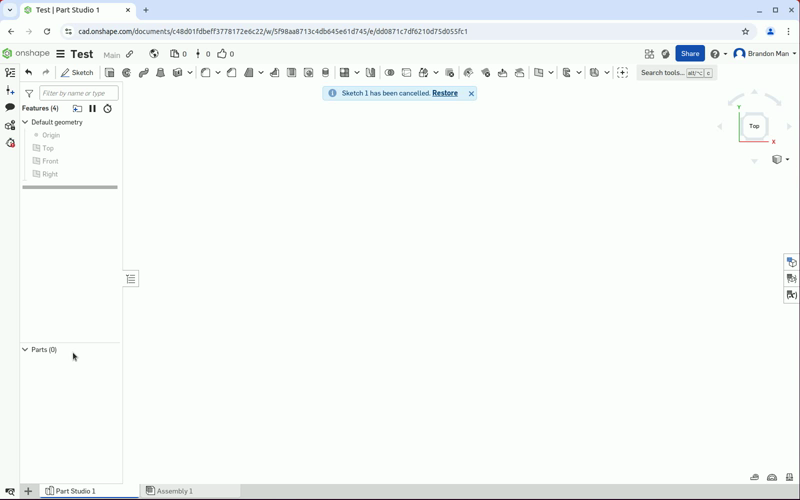
key(shift+p)
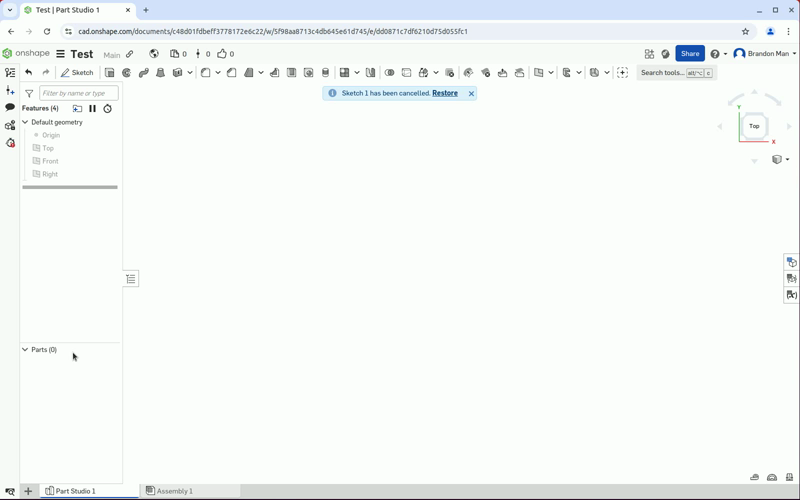
key(space)
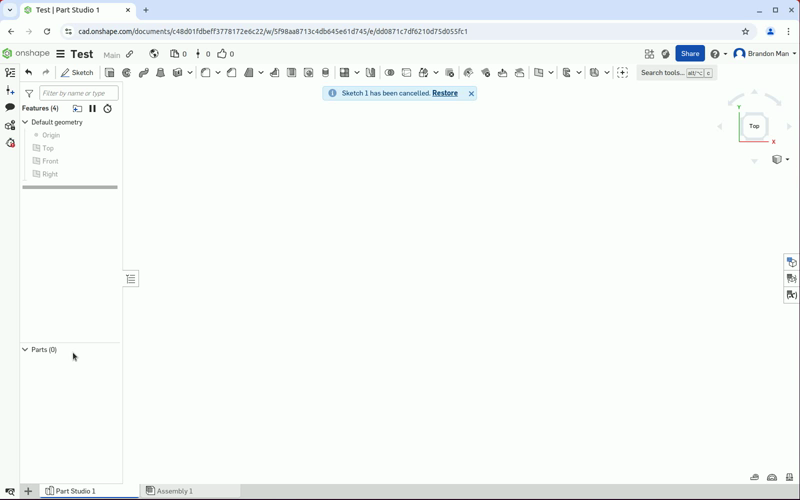
key_down(shift)
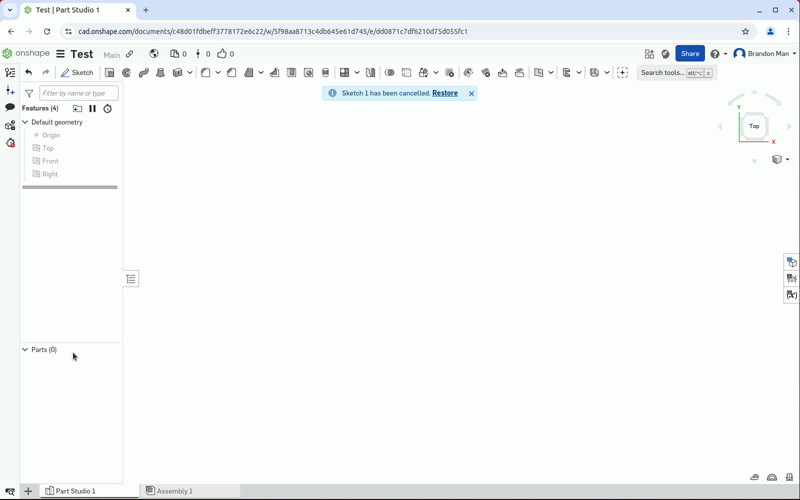
key(up)
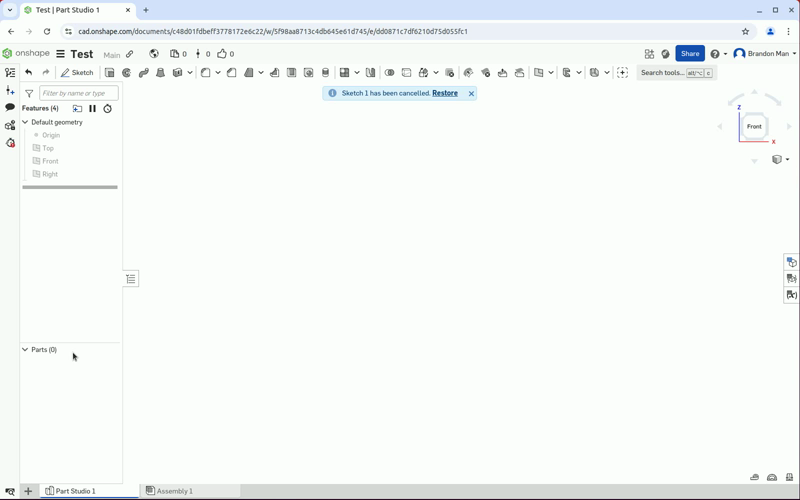
key_up(shift)
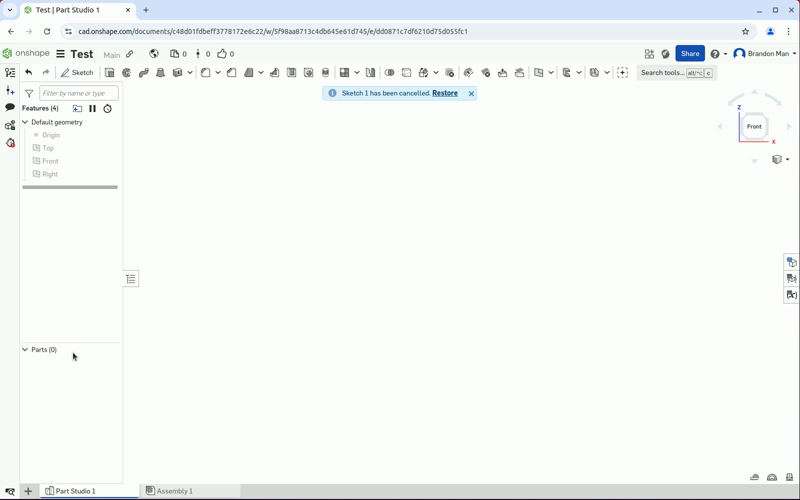
mouse_move(73, 352)
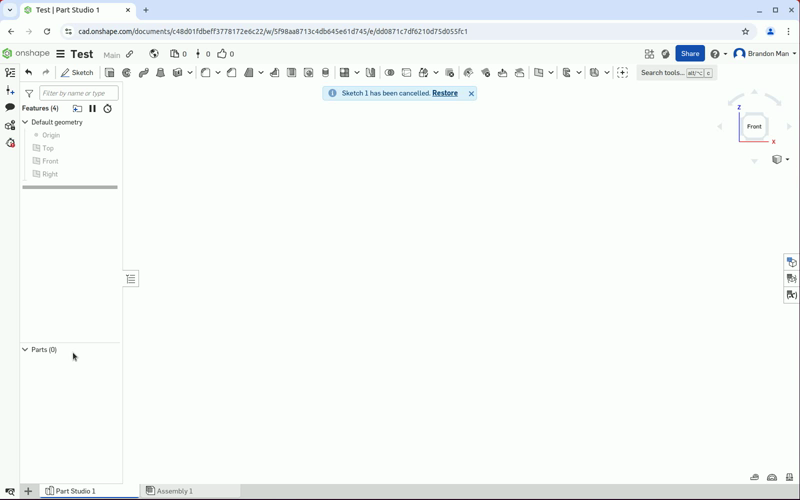
key(shift+y)
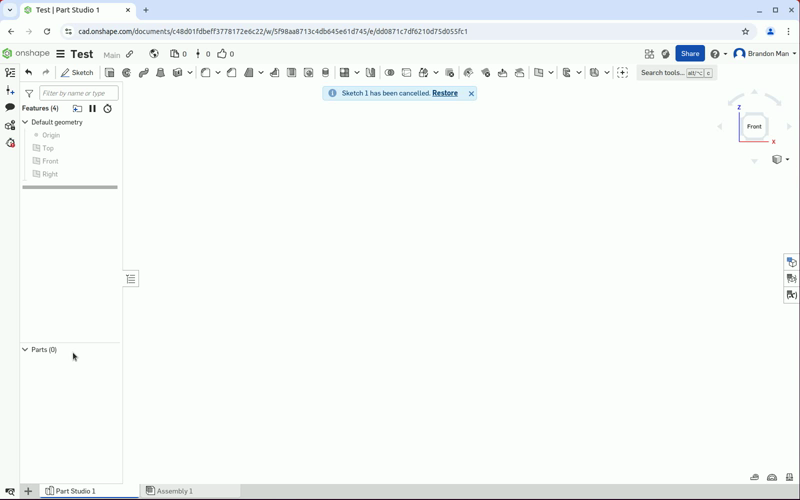
key(shift+s)
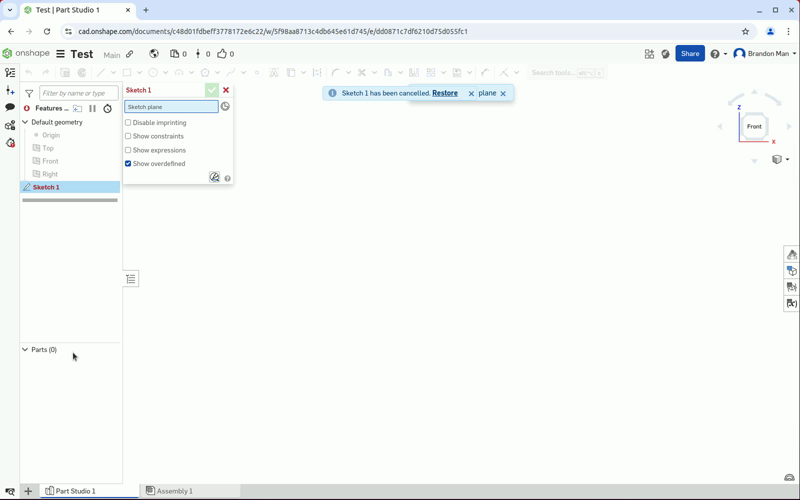
mouse_move(73, 163)
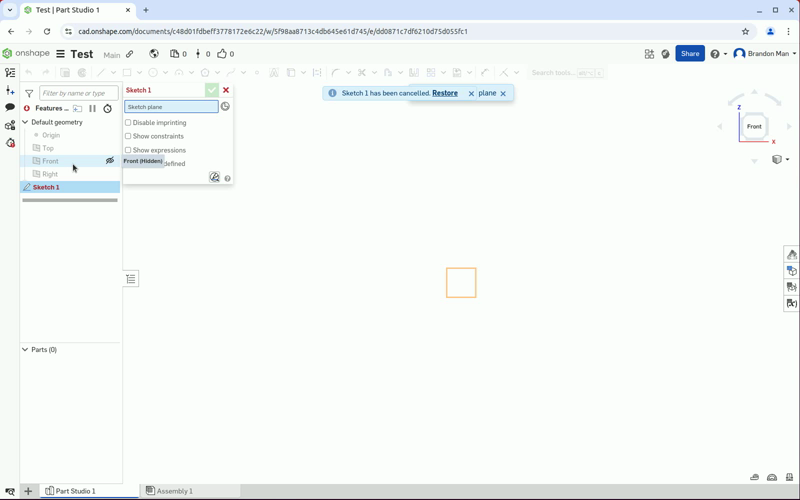
click(73, 163)
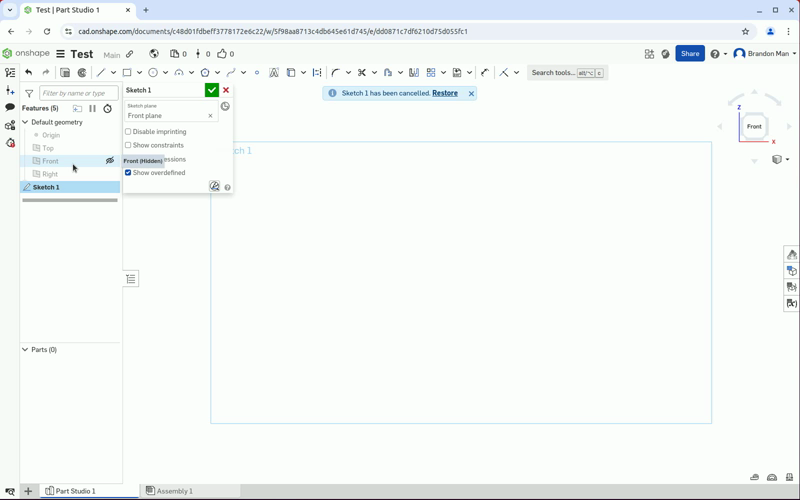
mouse_move(73, 352)
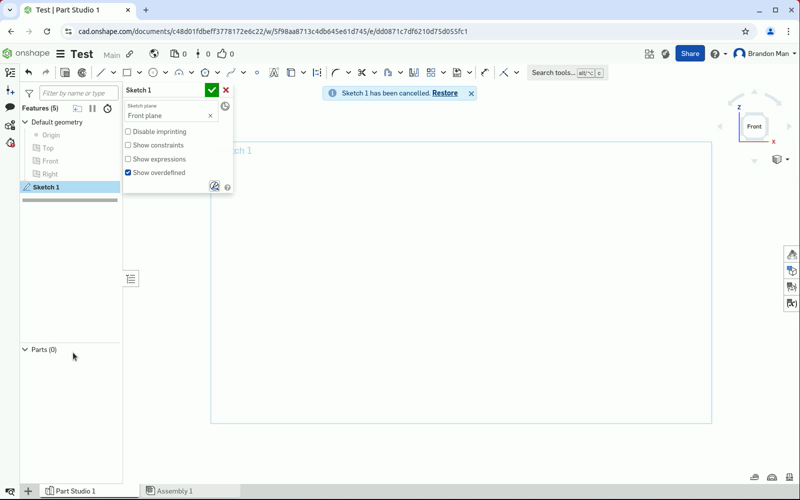
key(y)
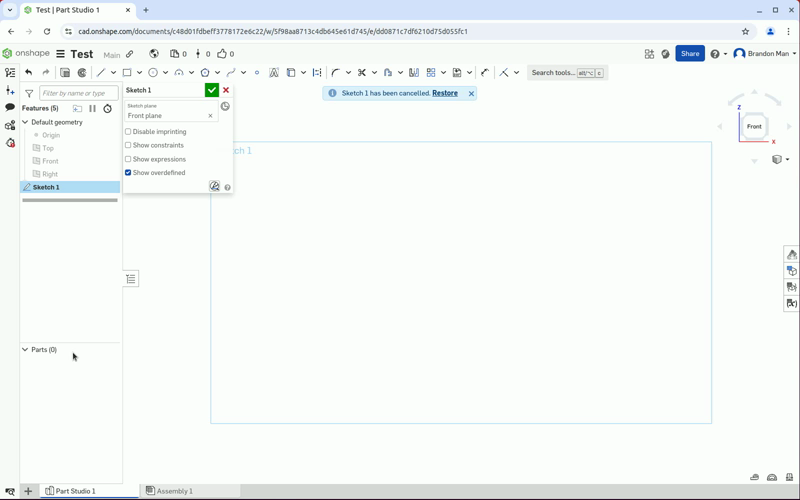
key(l)
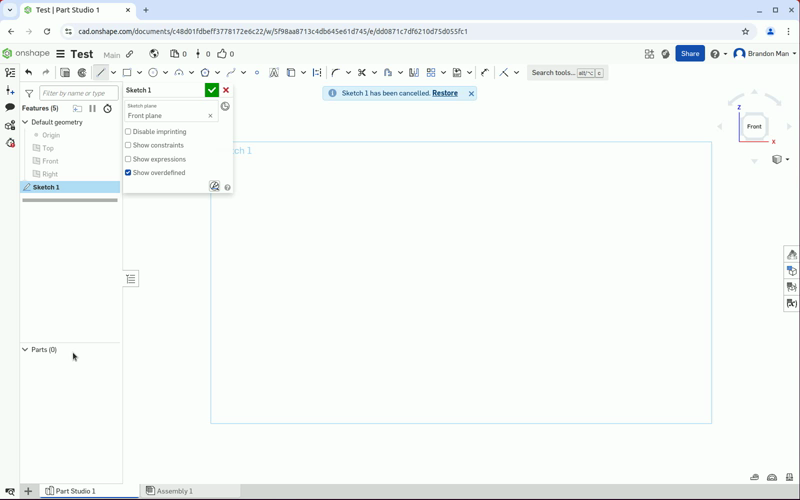
key_down(shift)
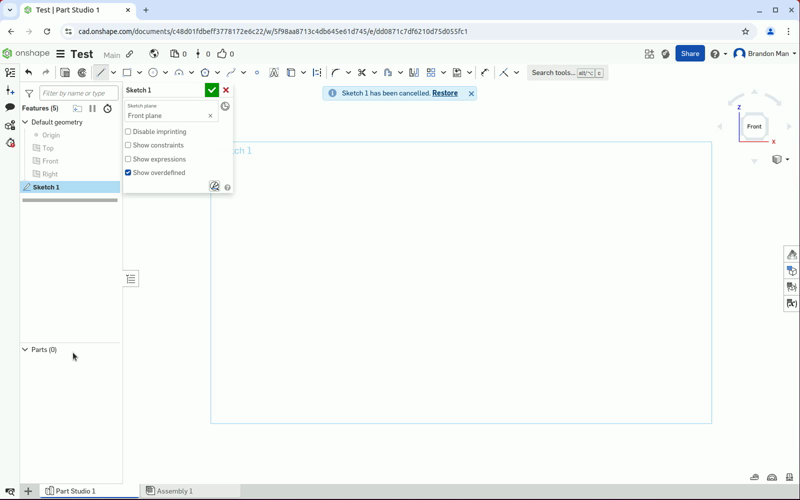
mouse_move(464, 278)
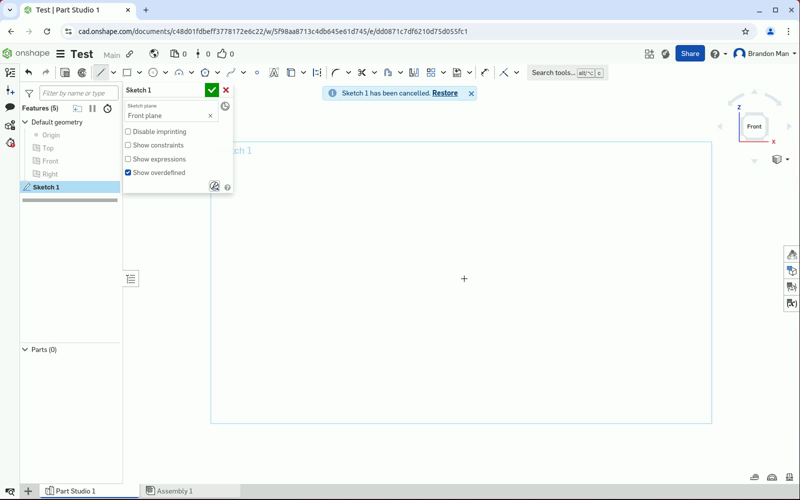
click(464, 278)
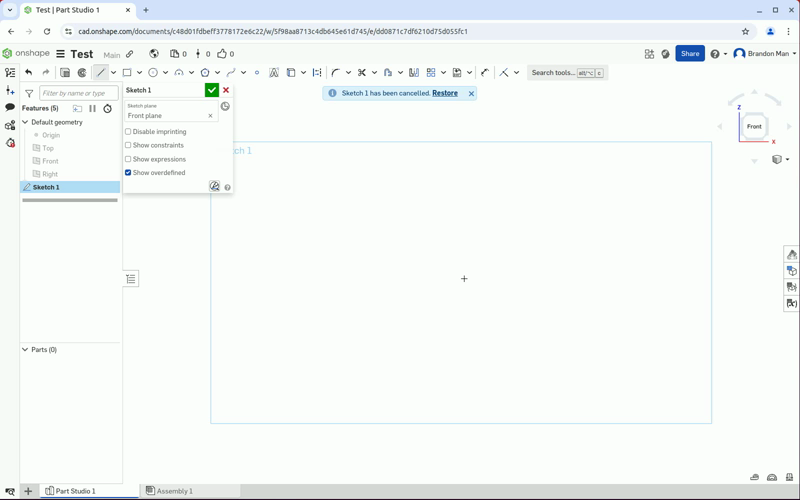
key_up(shift)
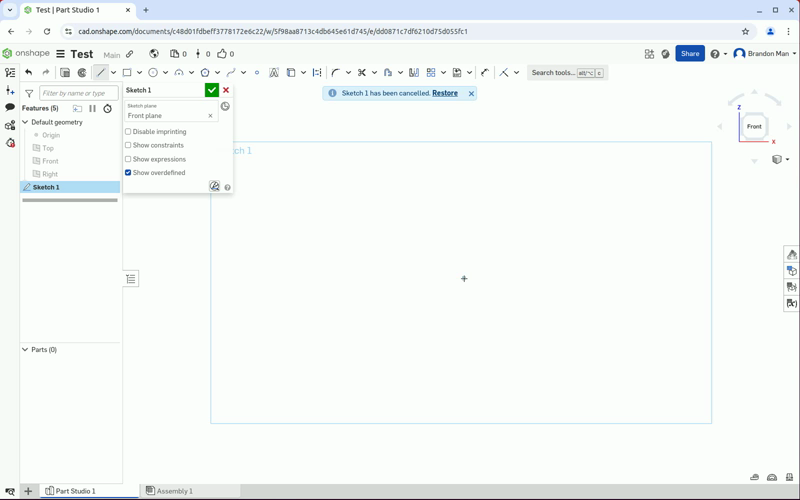
key_down(shift)
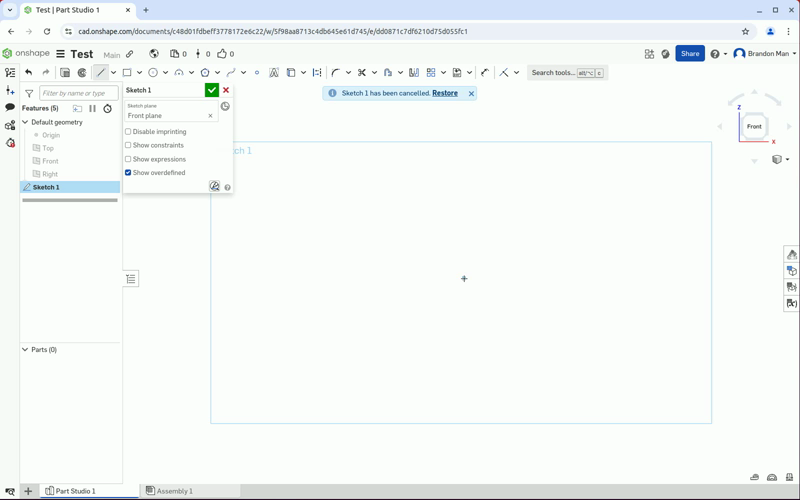
mouse_move(570, 278)
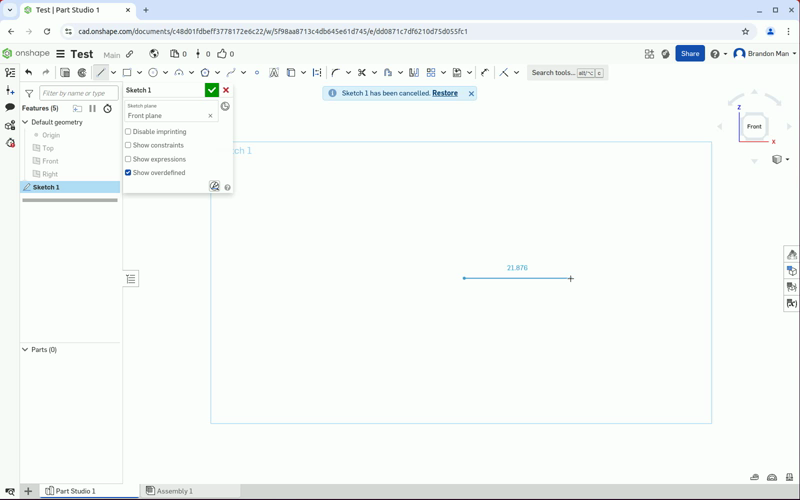
click(570, 278)
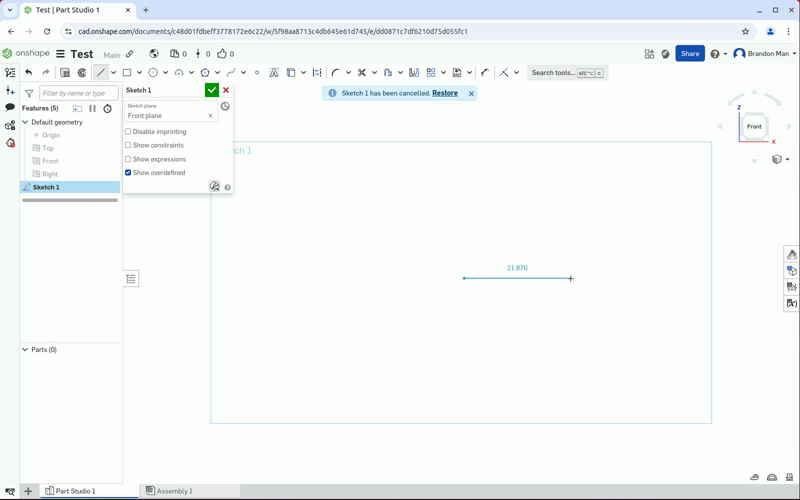
key_up(shift)
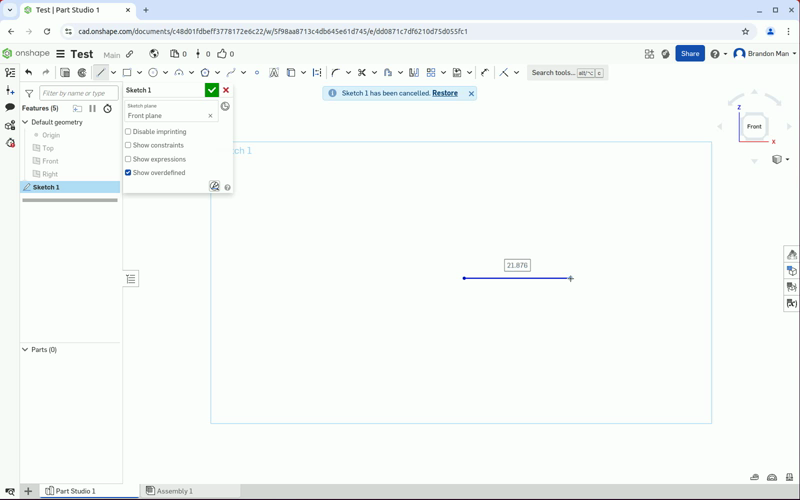
key_down(shift)
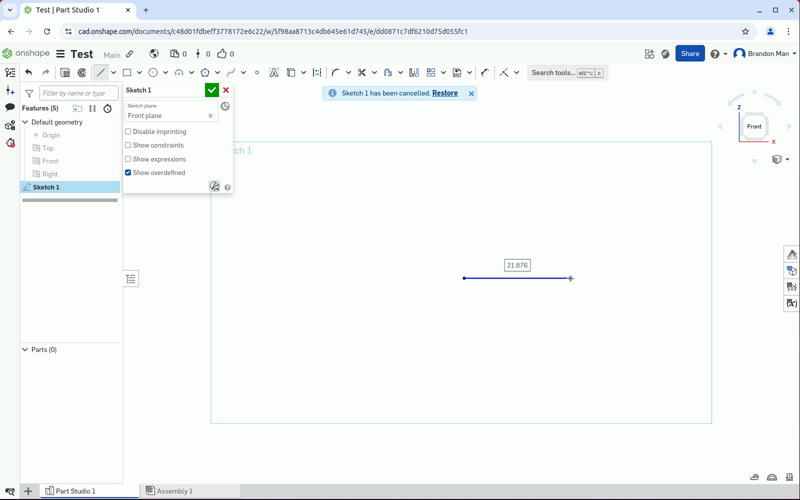
mouse_move(589, 278)
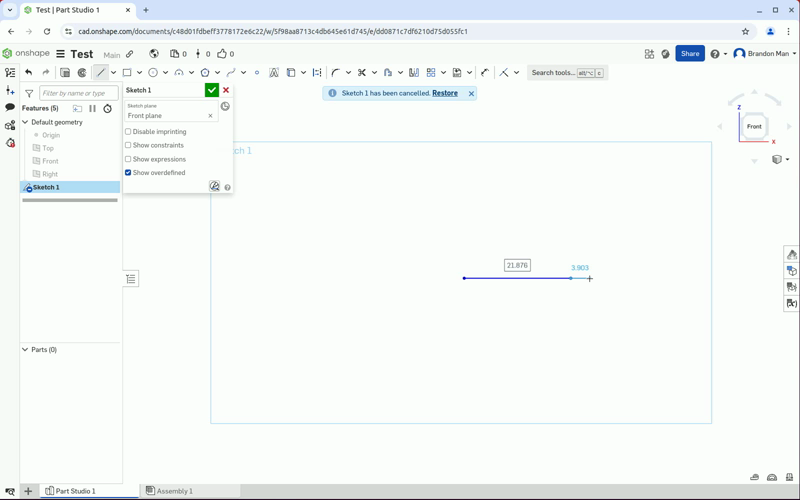
mouse_move(570, 218)
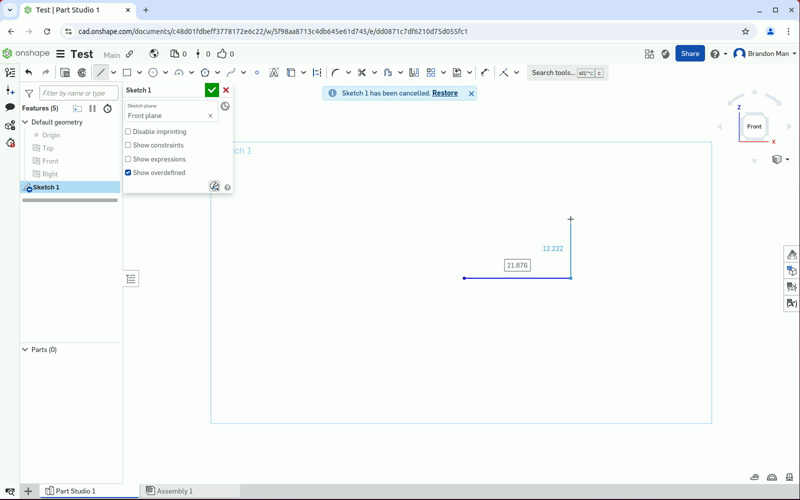
click(570, 218)
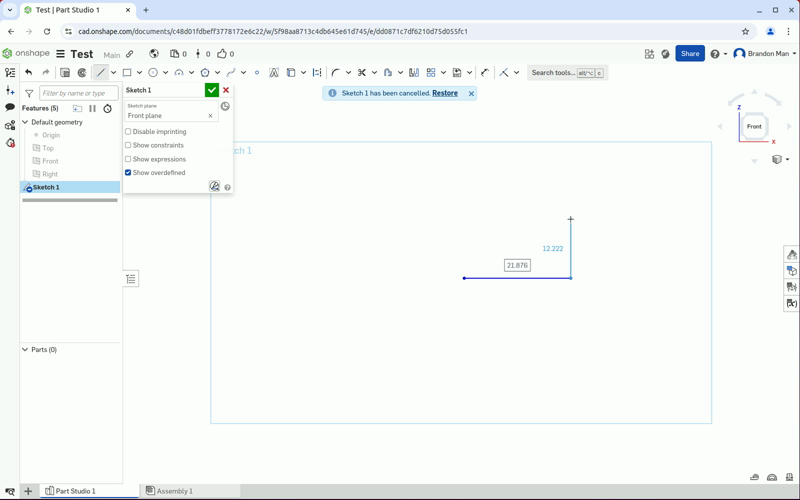
key_up(shift)
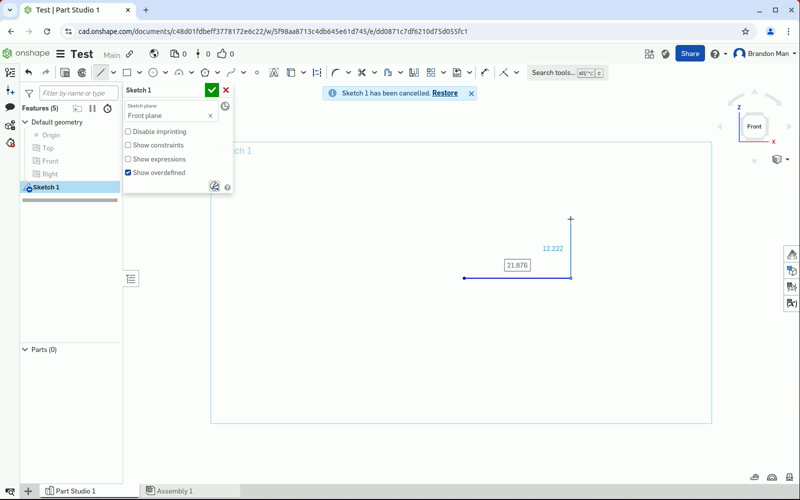
key_down(shift)
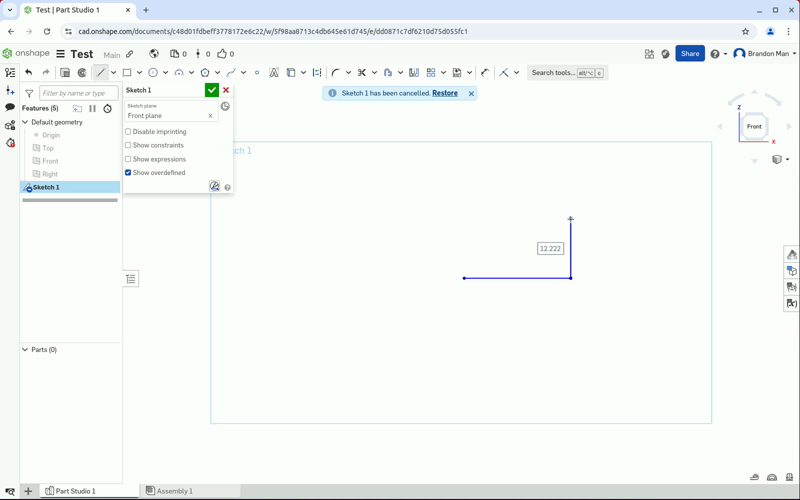
mouse_move(464, 218)
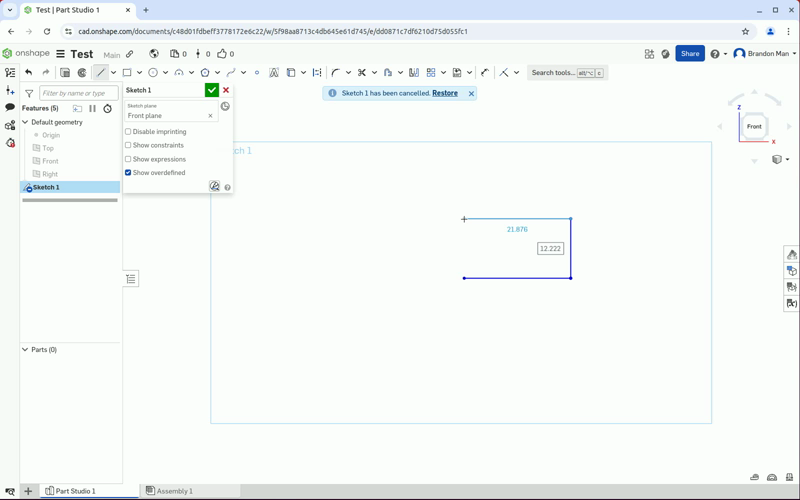
click(464, 218)
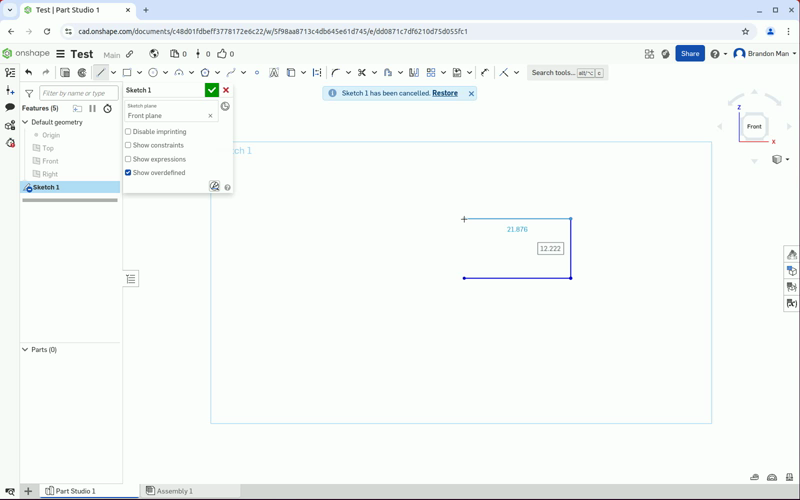
key_up(shift)
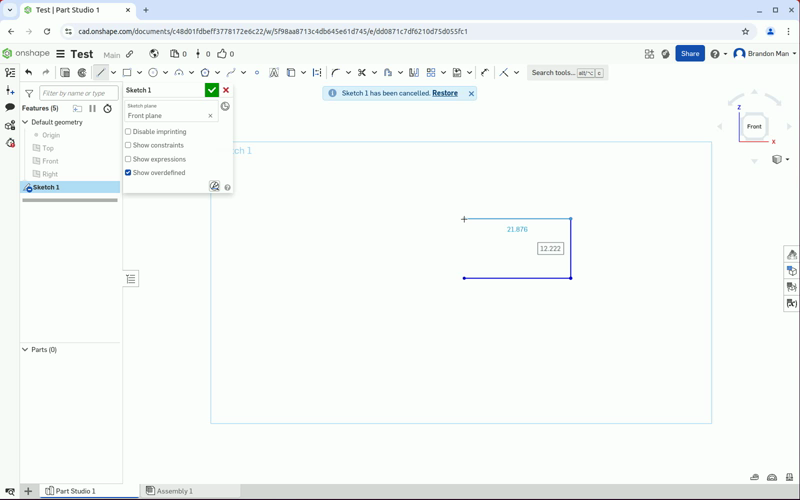
mouse_move(494, 218)
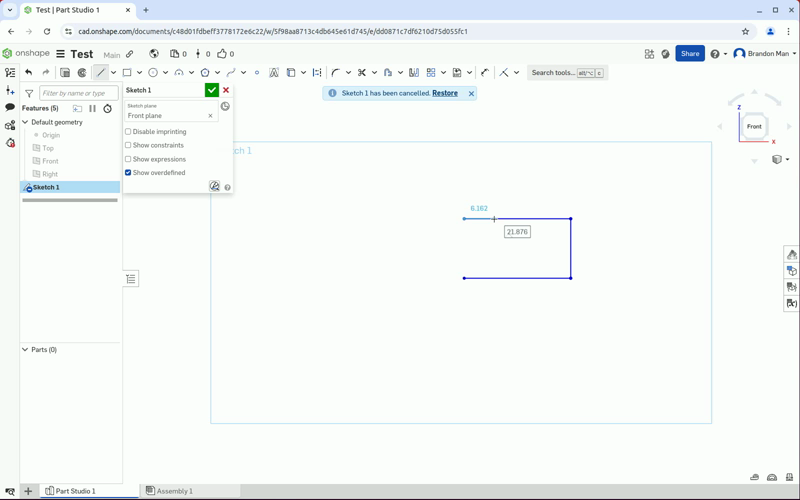
key_down(shift)
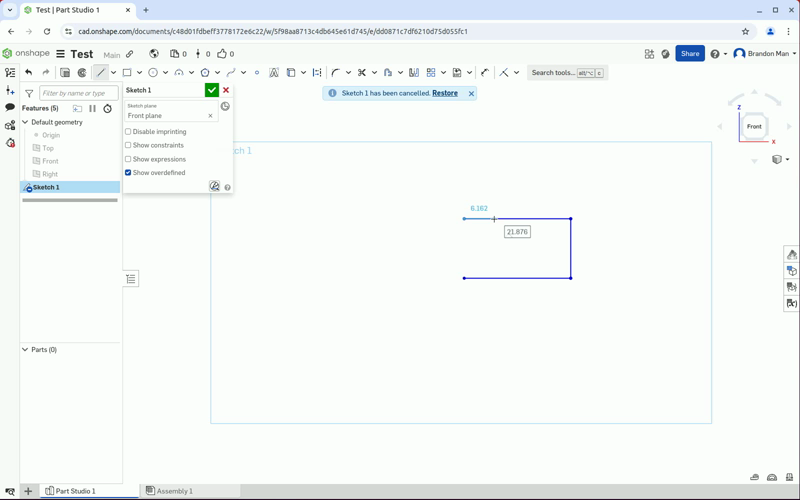
mouse_move(464, 278)
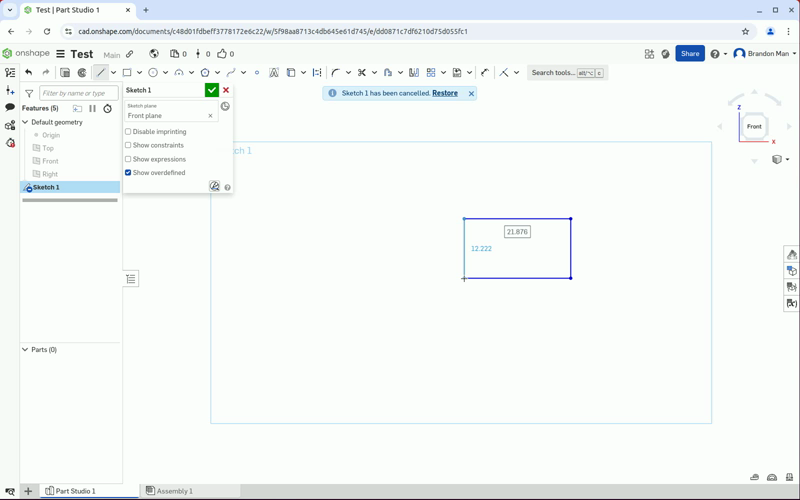
key_up(shift)
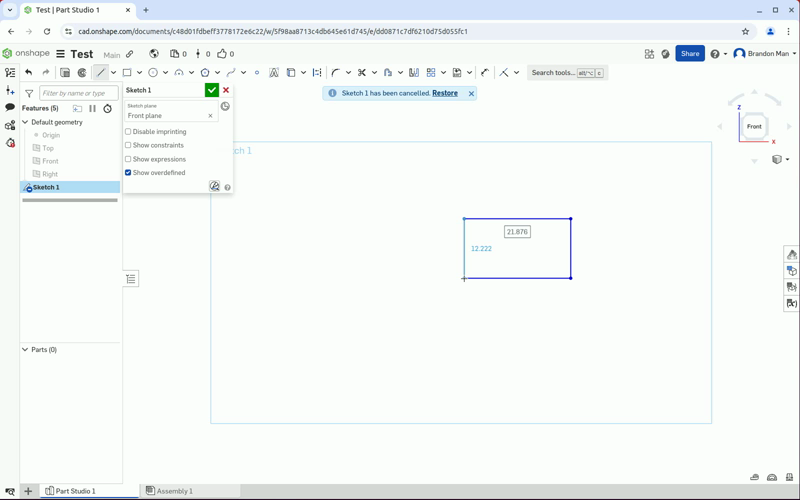
click(464, 278)
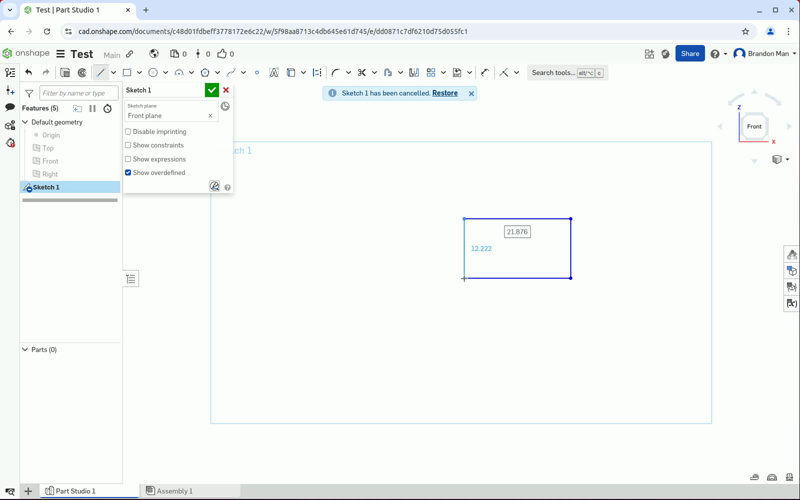
key(esc)
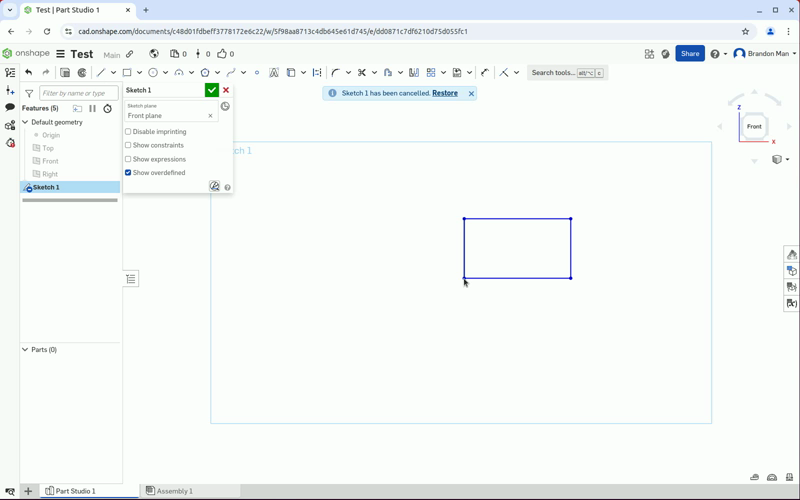
mouse_move(476, 250)
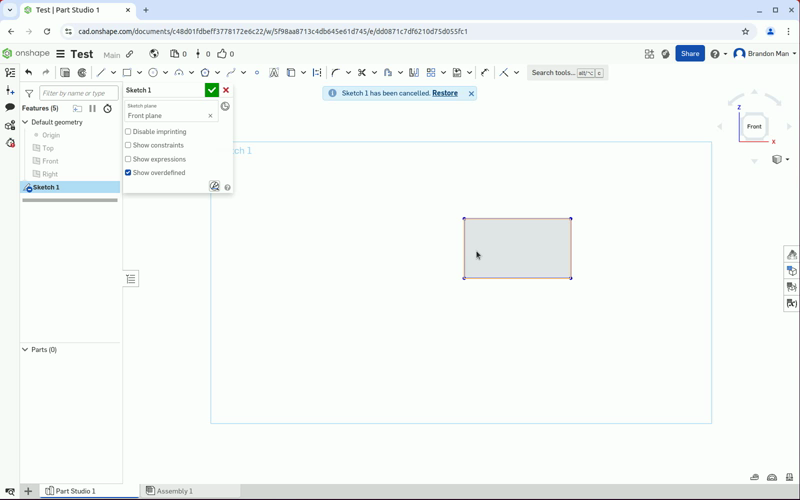
click(476, 250)
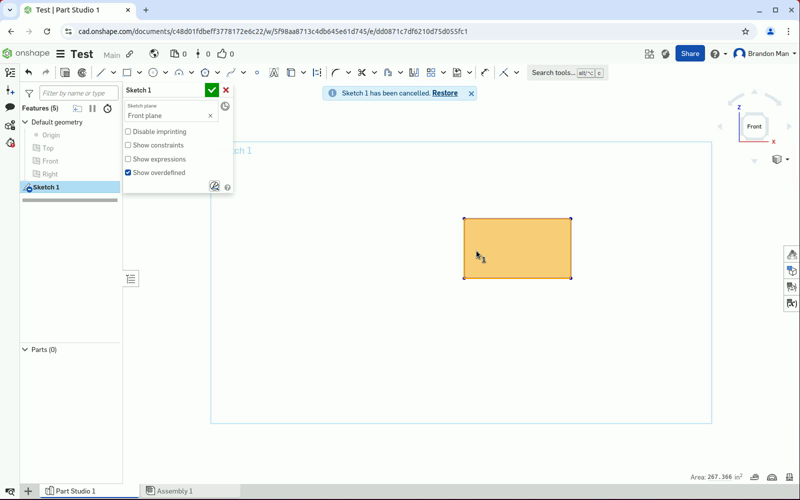
mouse_move(73, 352)
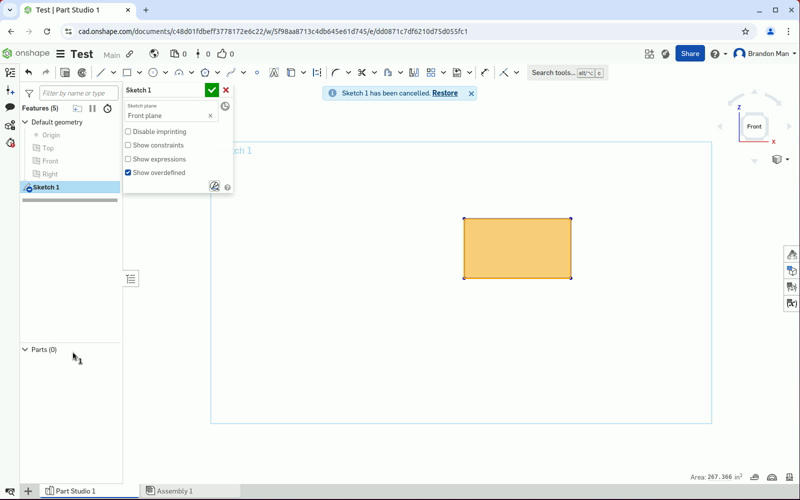
key(shift+y)
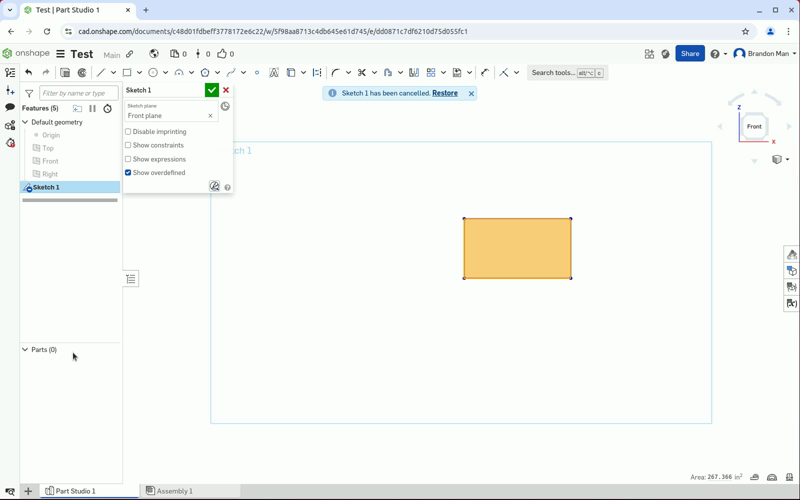
key(shift+e)
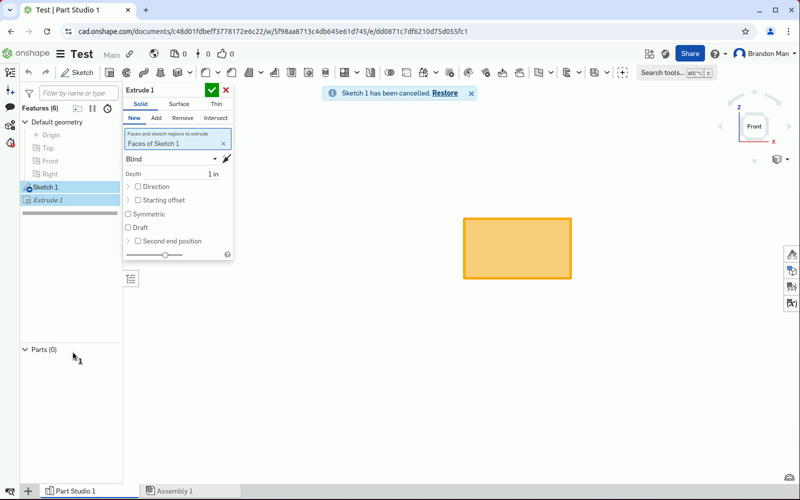
mouse_move(143, 106)
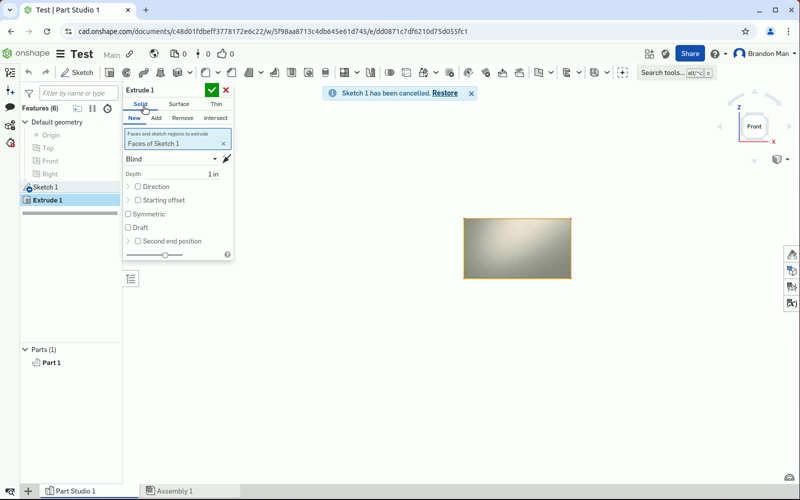
click(143, 106)
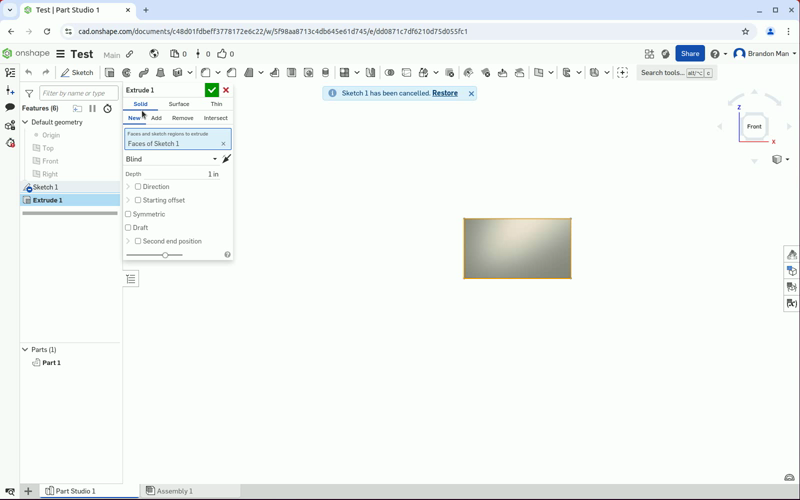
mouse_move(137, 120)
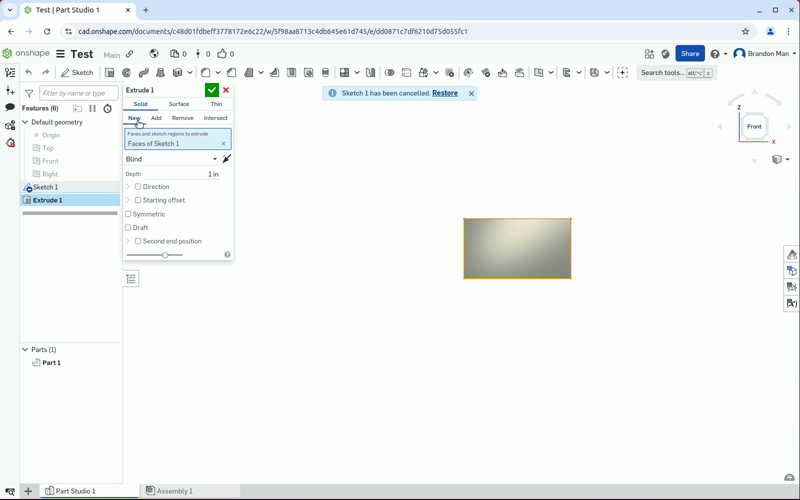
click(137, 120)
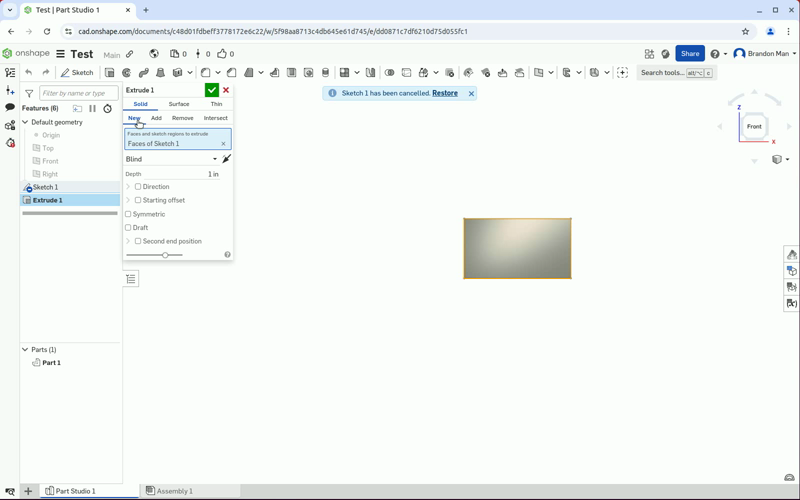
key(tab, 4)
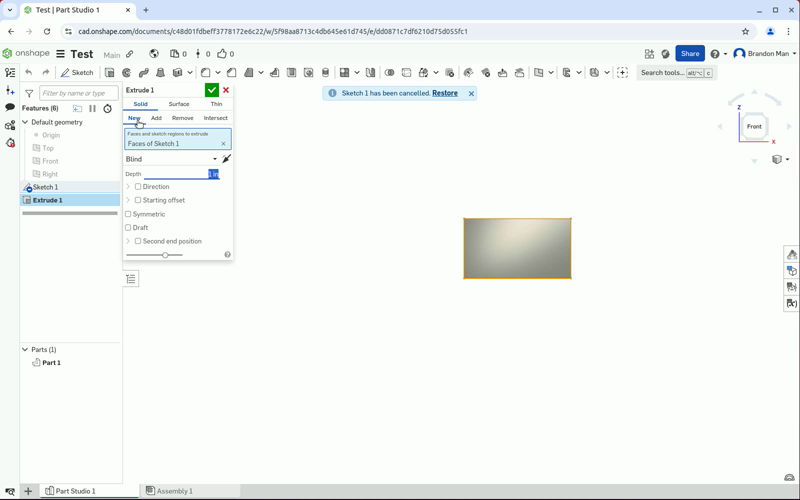
text(0.963)
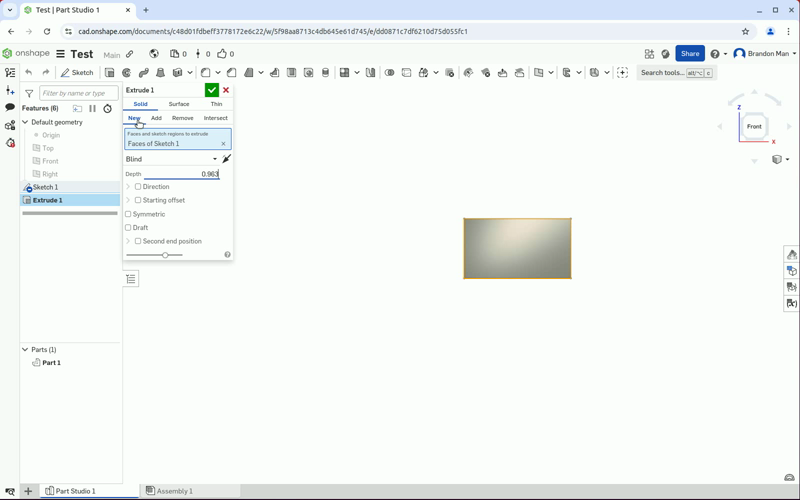
key(enter)
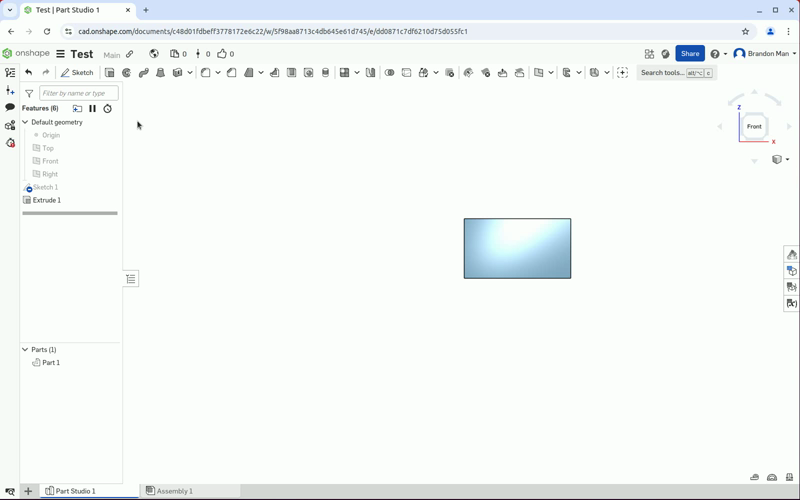
key(shift+h)
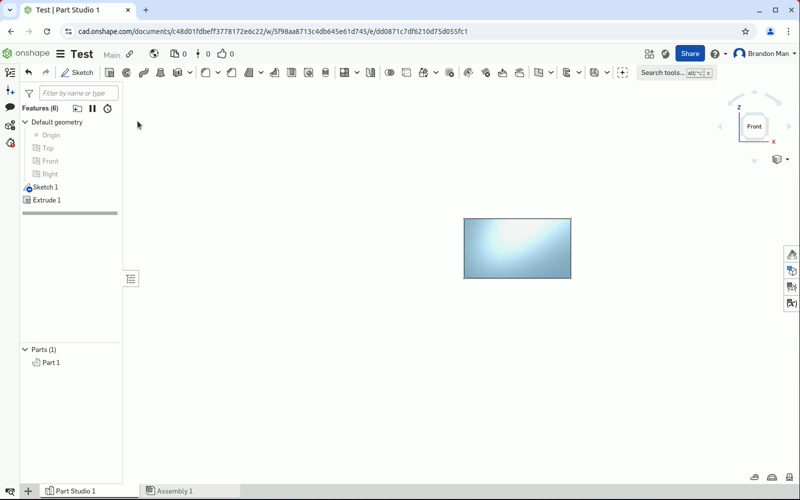
key(shift+h)
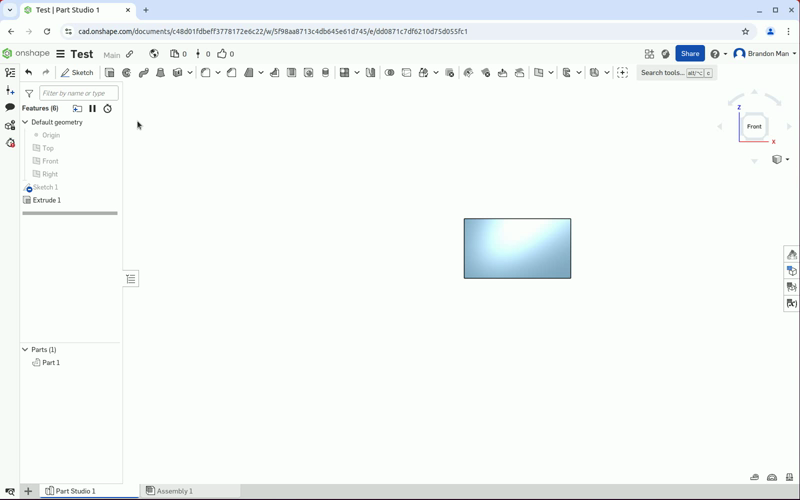
mouse_move(73, 189)
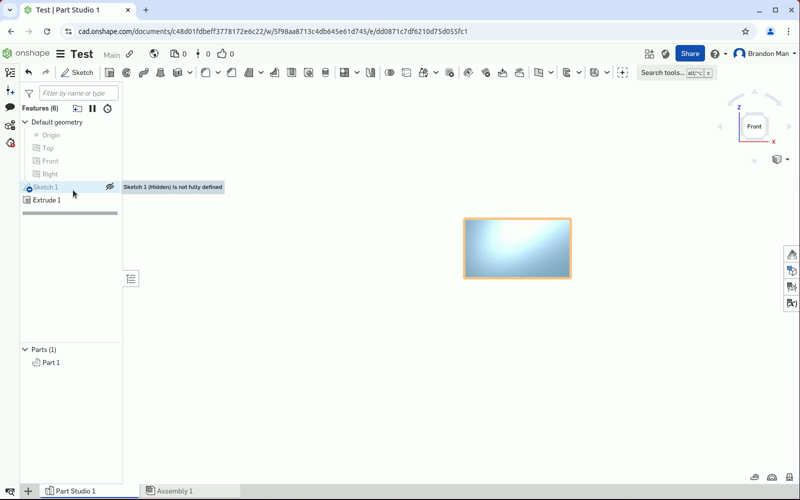
click(73, 189)
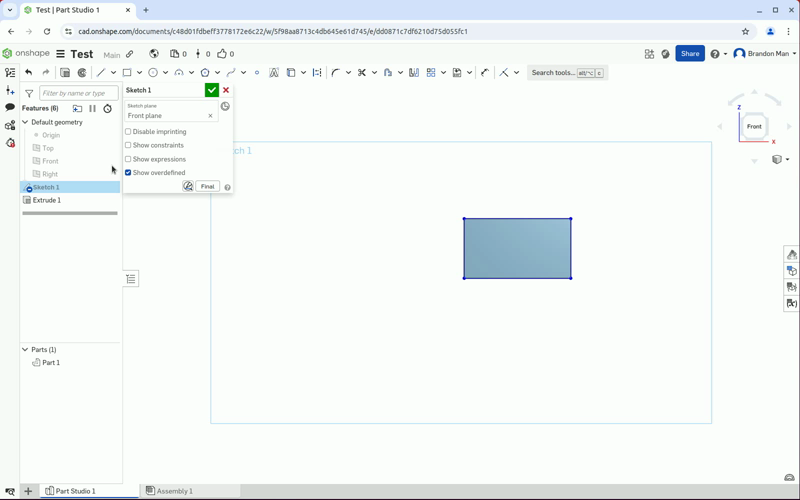
mouse_move(229, 92)
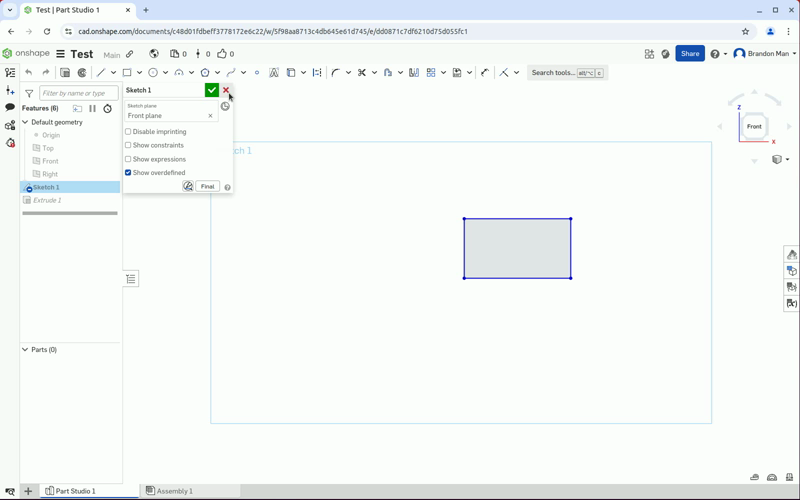
click(229, 92)
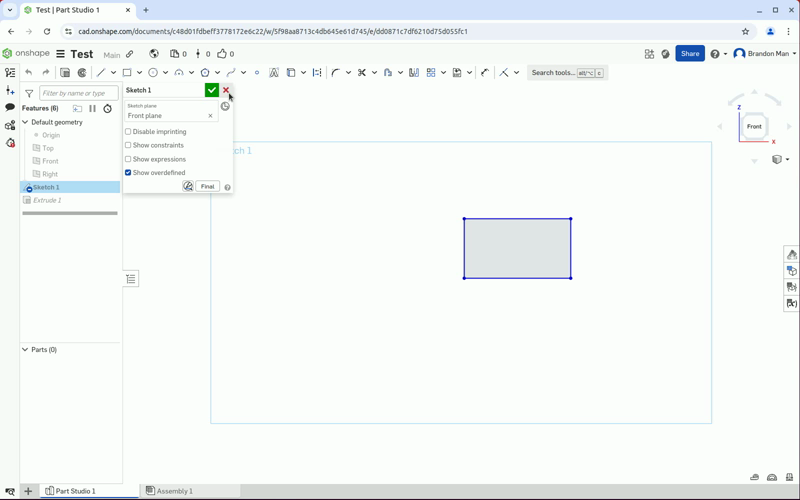
key(shift+s)
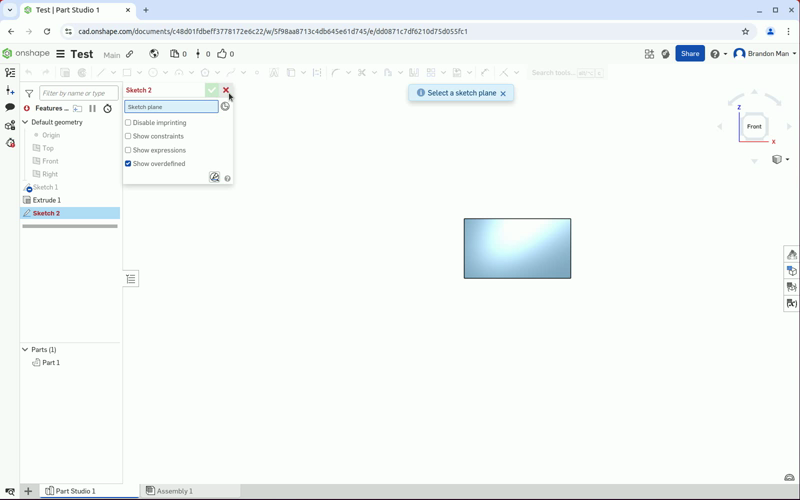
mouse_move(73, 163)
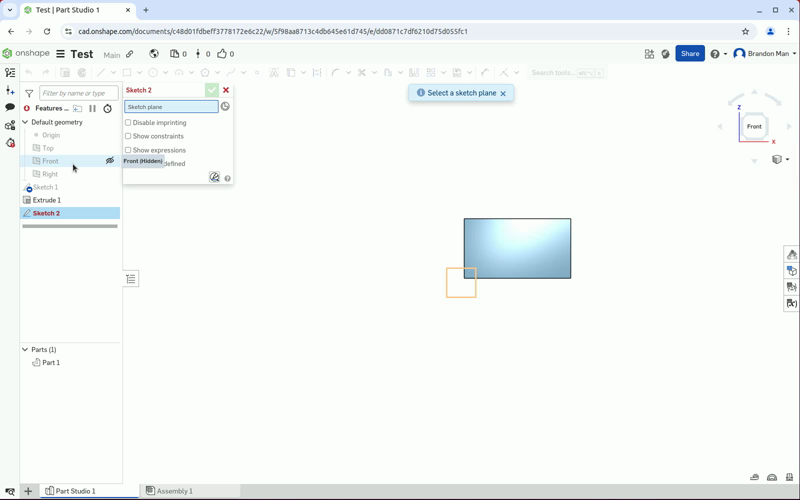
click(73, 163)
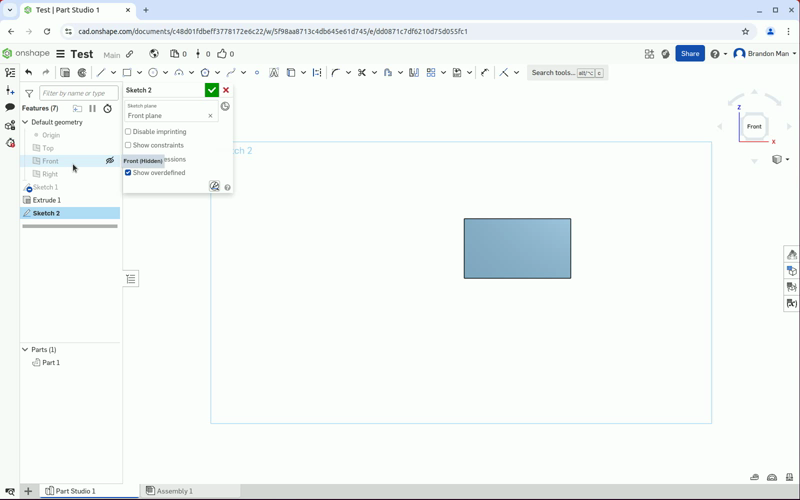
mouse_move(73, 352)
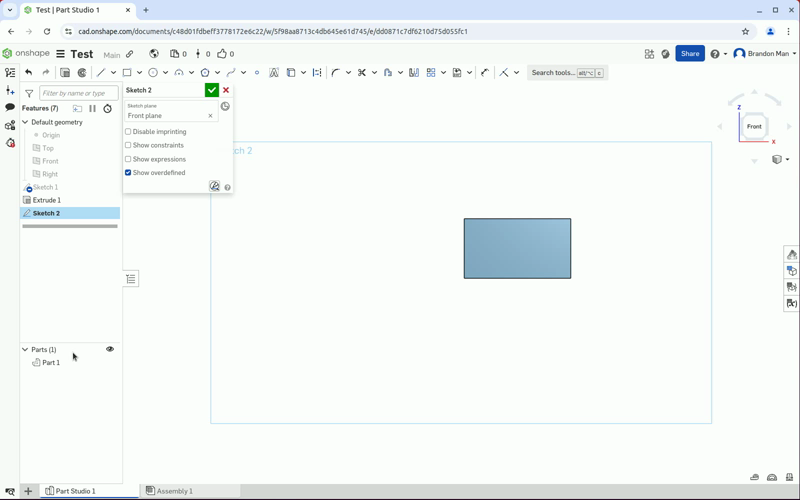
key(y)
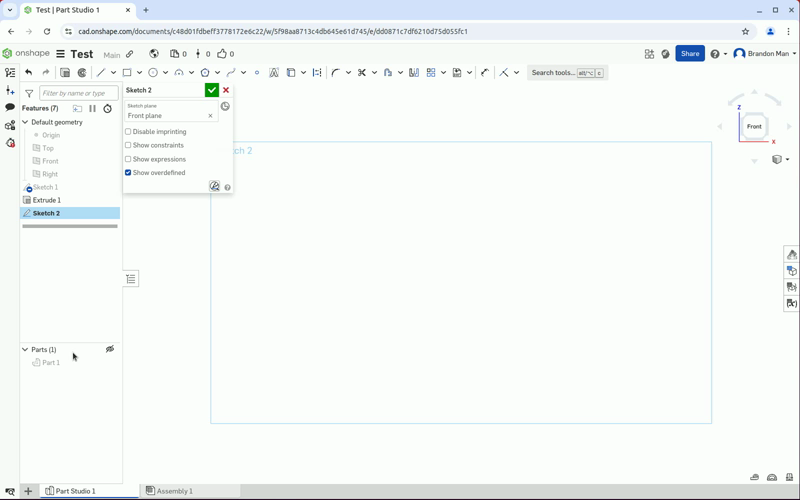
key(l)
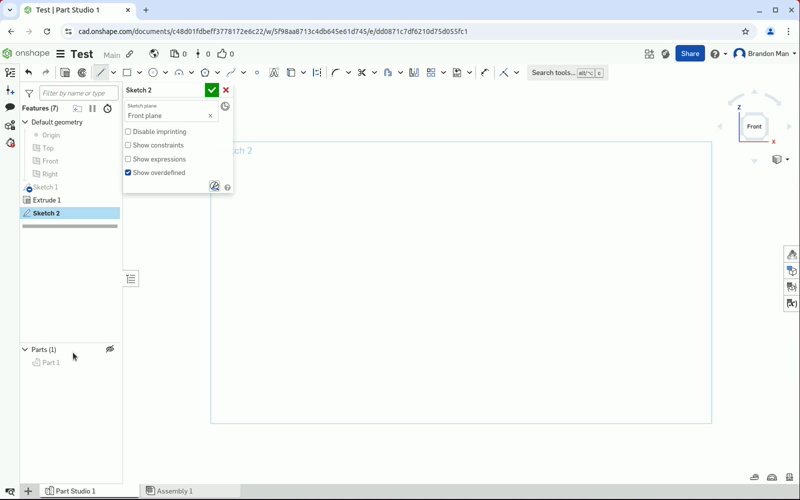
key_down(shift)
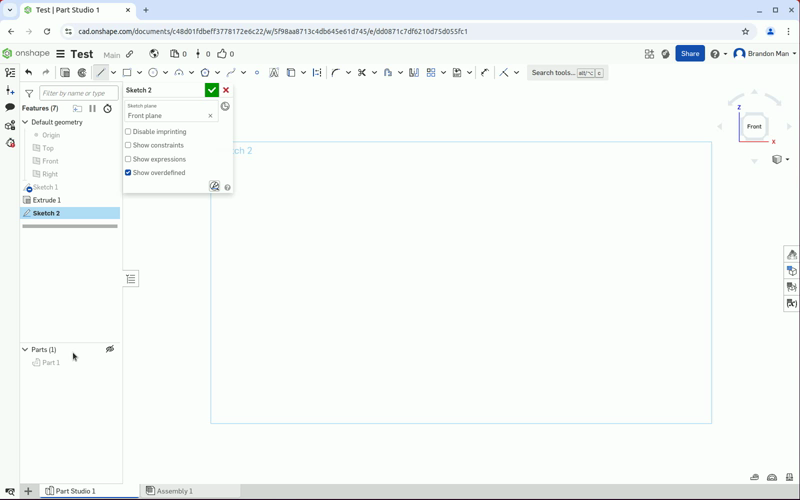
mouse_move(460, 282)
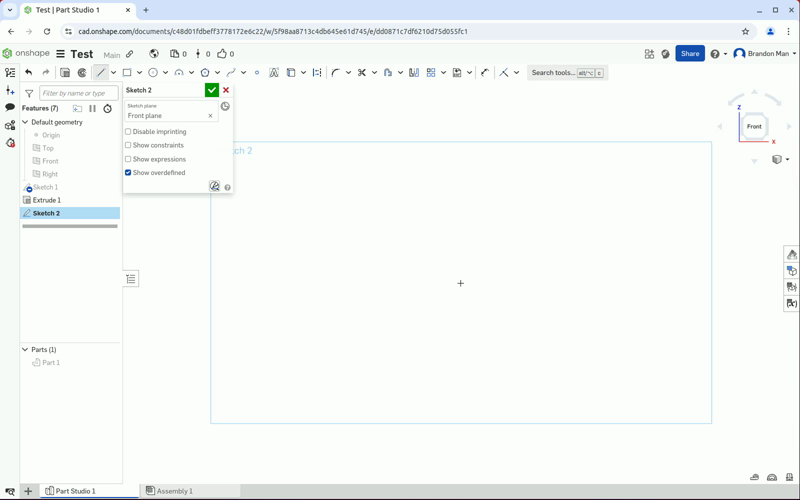
click(460, 282)
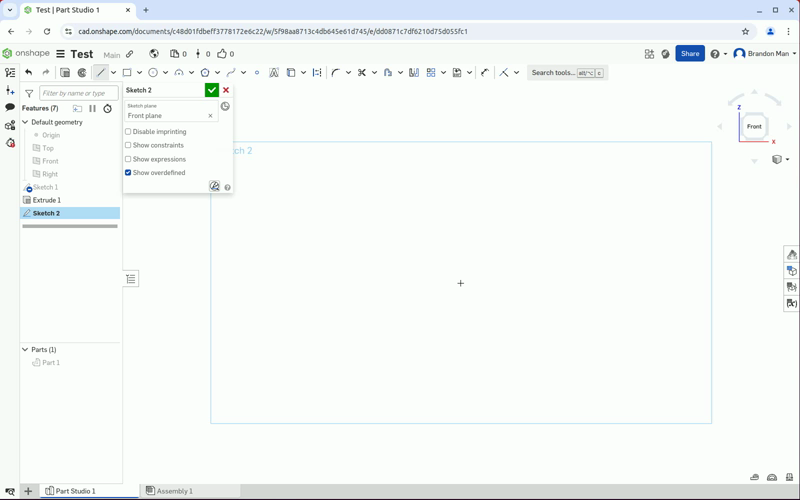
key_up(shift)
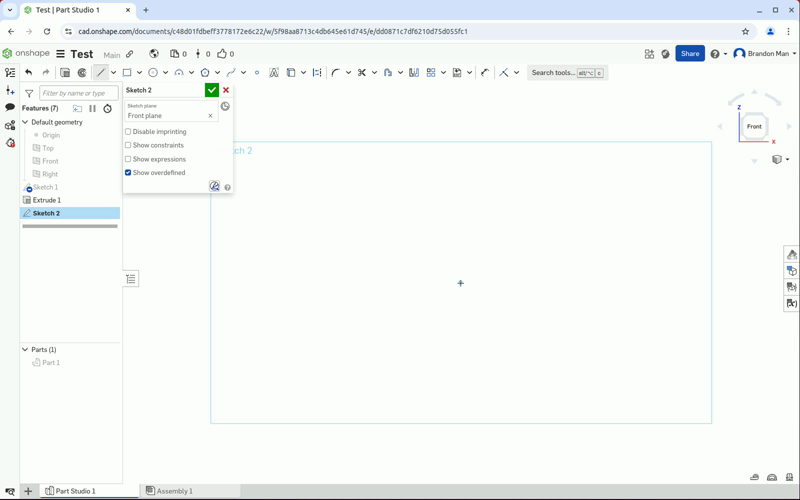
key_down(shift)
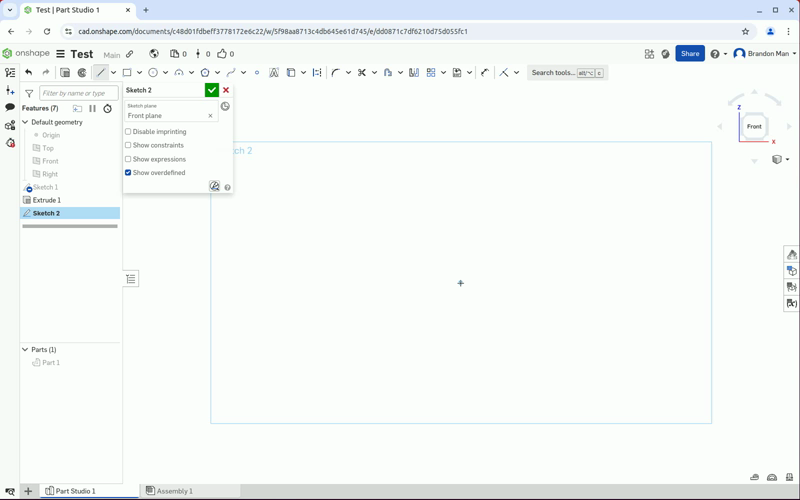
mouse_move(573, 282)
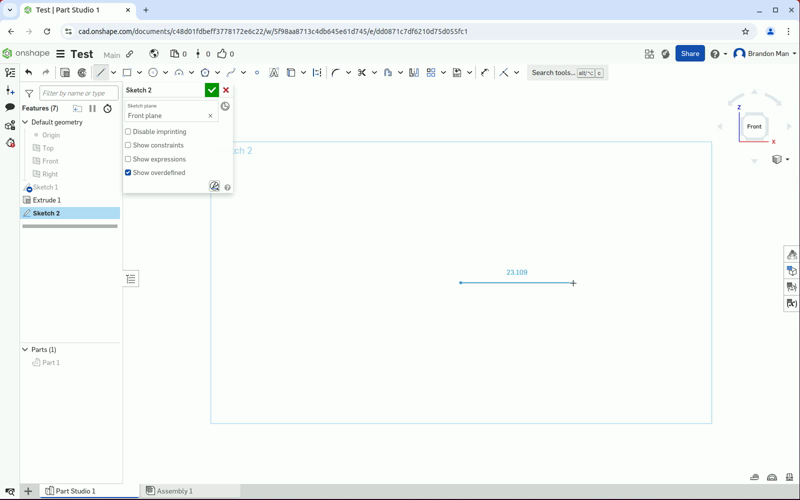
click(573, 282)
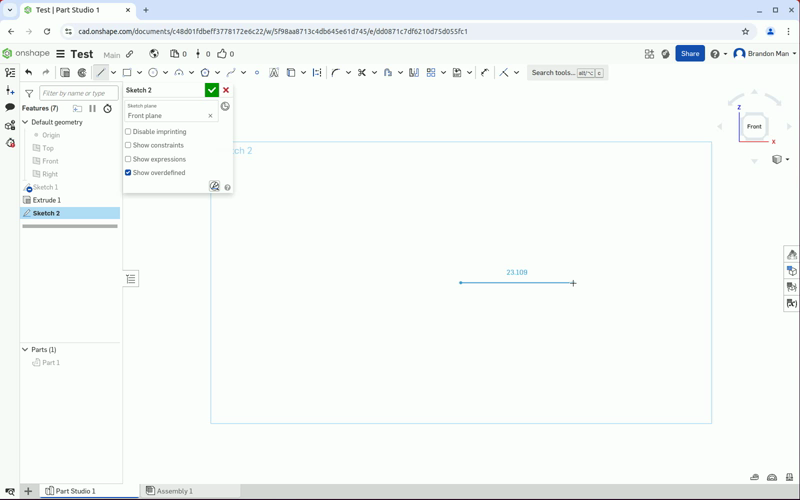
key_up(shift)
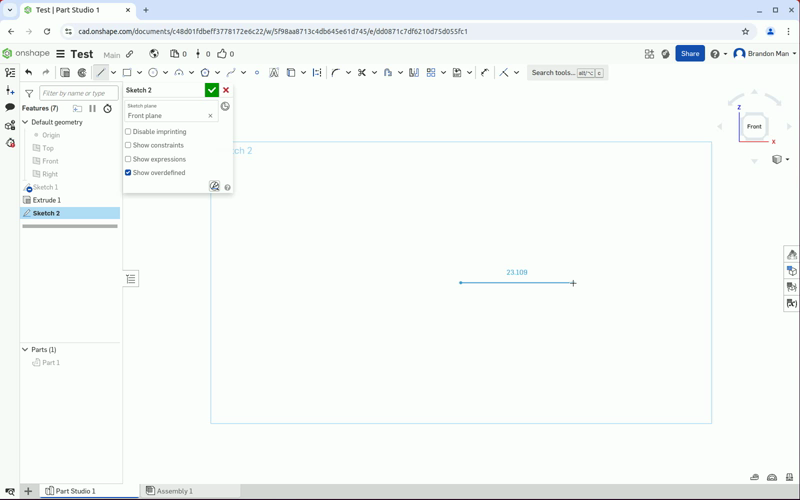
key_down(shift)
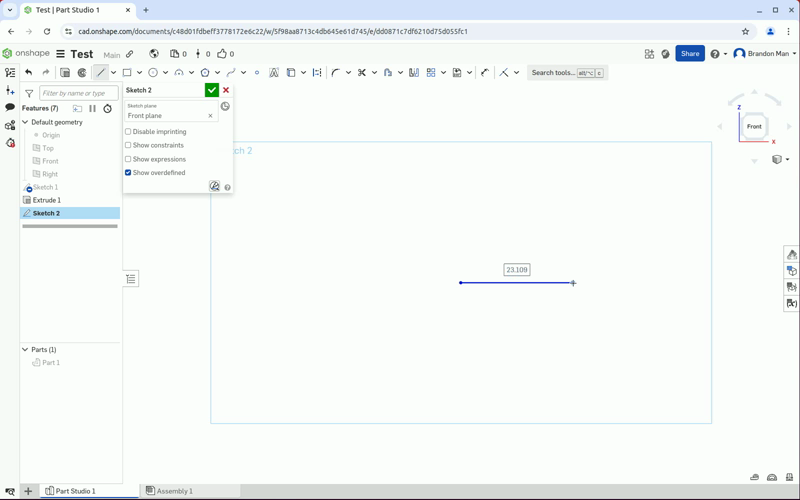
mouse_move(573, 214)
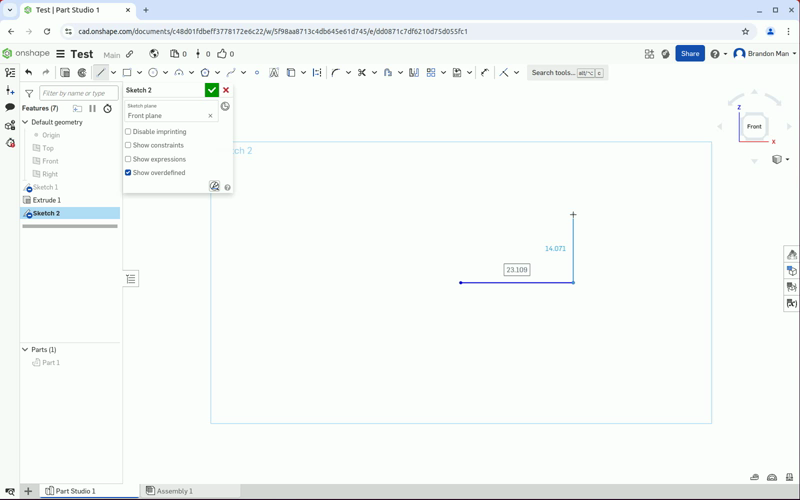
click(573, 214)
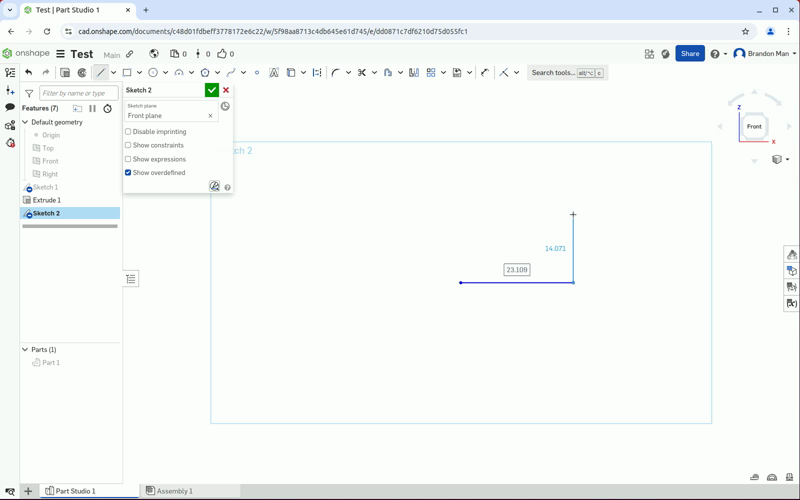
key_up(shift)
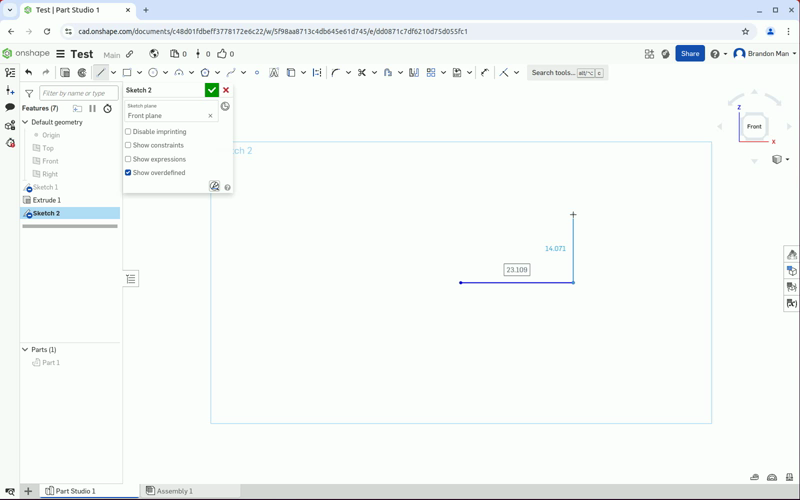
key_down(shift)
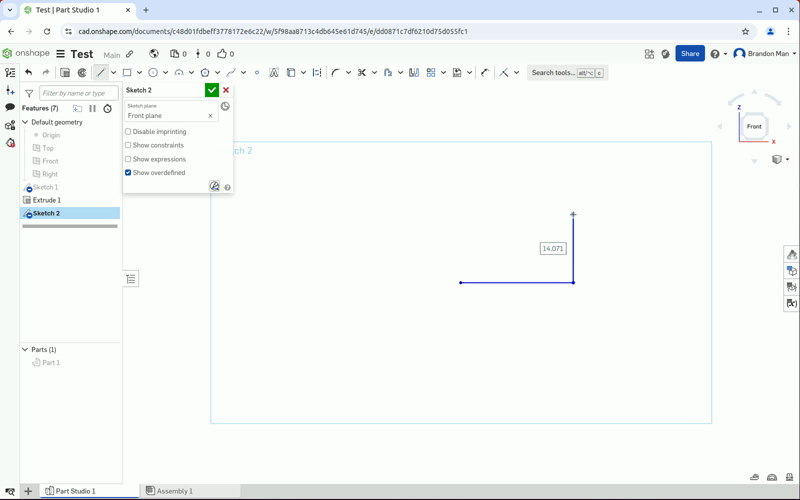
mouse_move(460, 214)
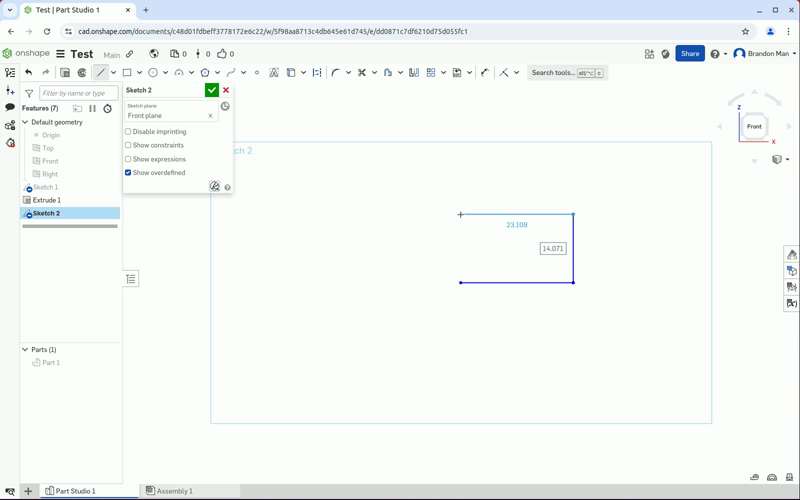
click(460, 214)
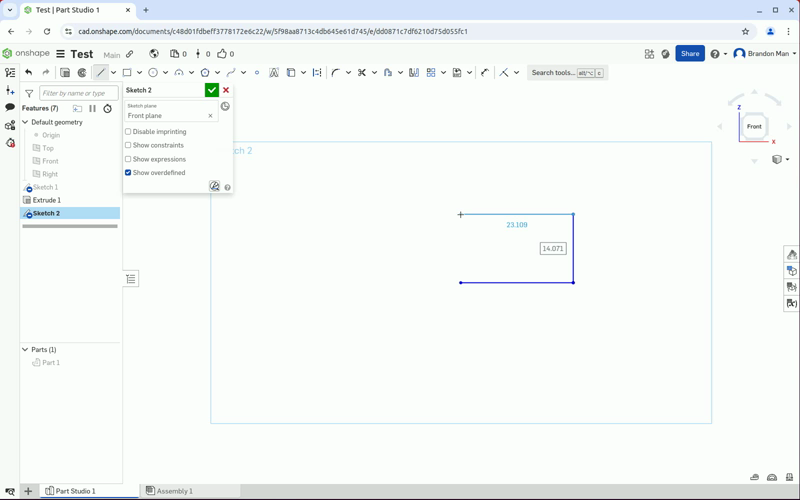
key_up(shift)
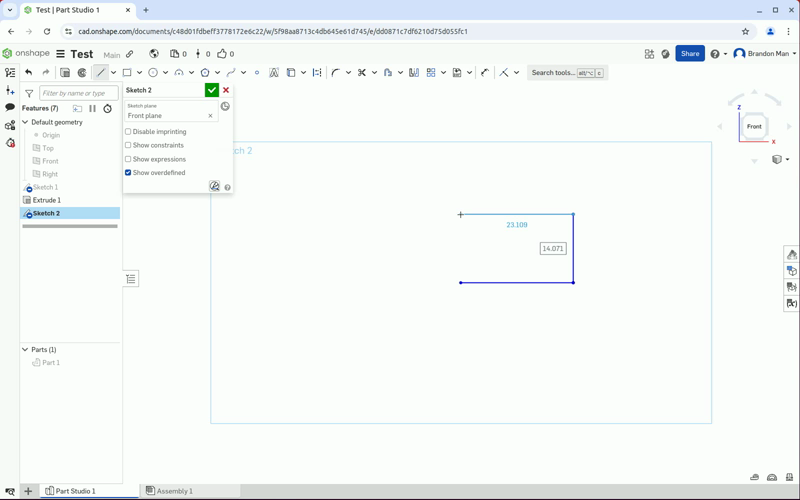
key_down(shift)
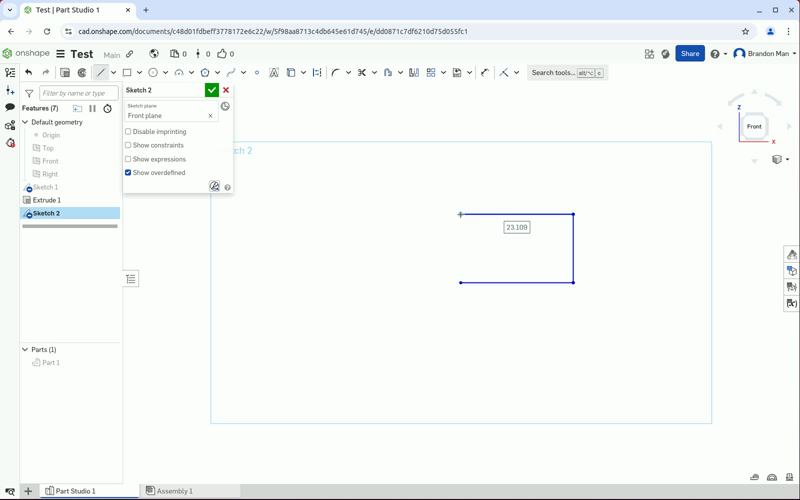
mouse_move(460, 282)
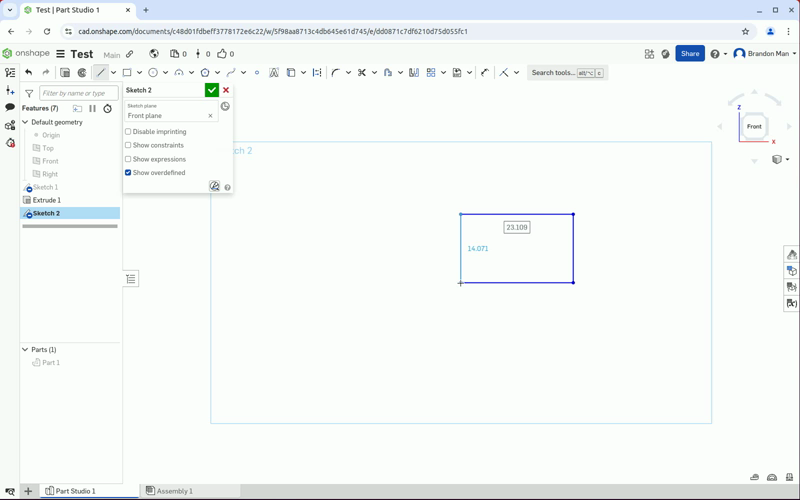
key_up(shift)
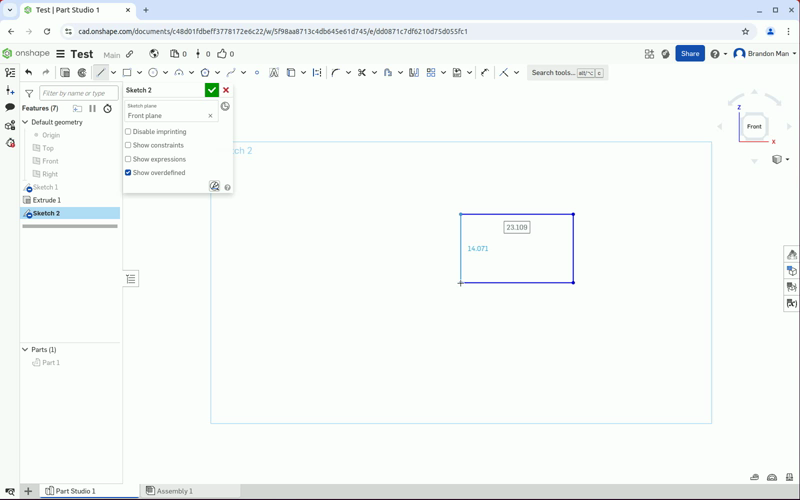
click(460, 282)
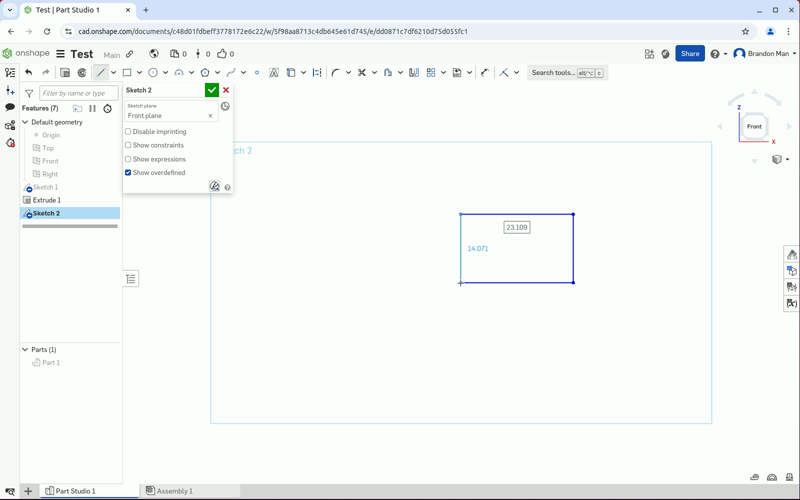
key(esc)
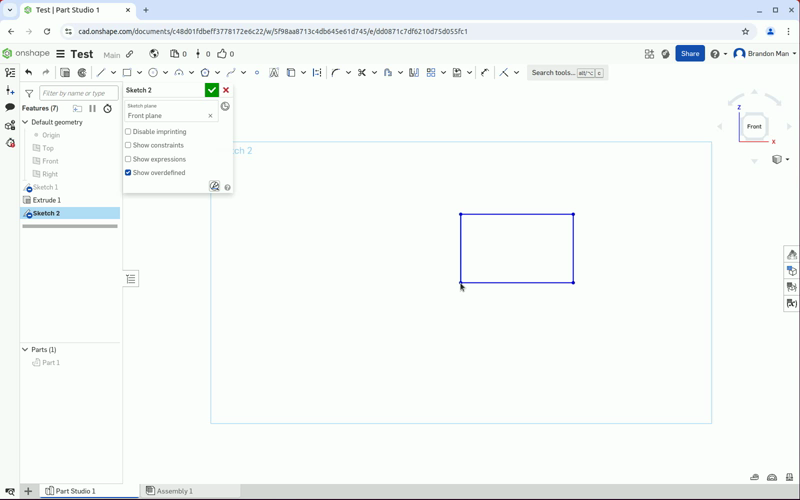
key(l)
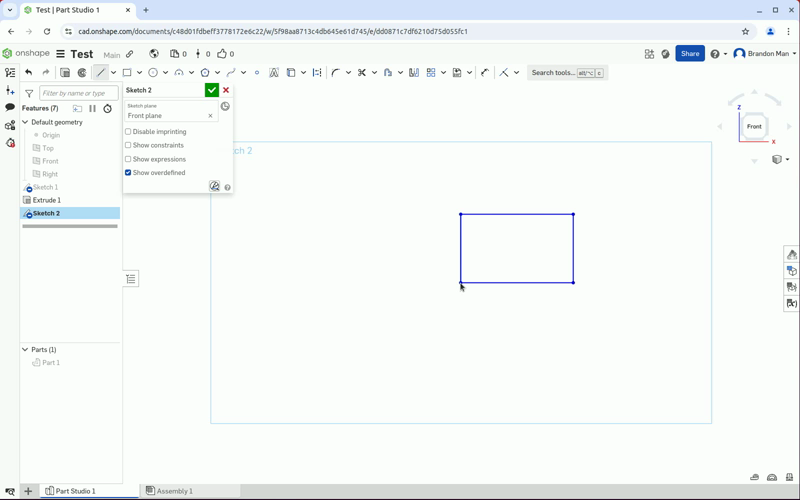
key_down(shift)
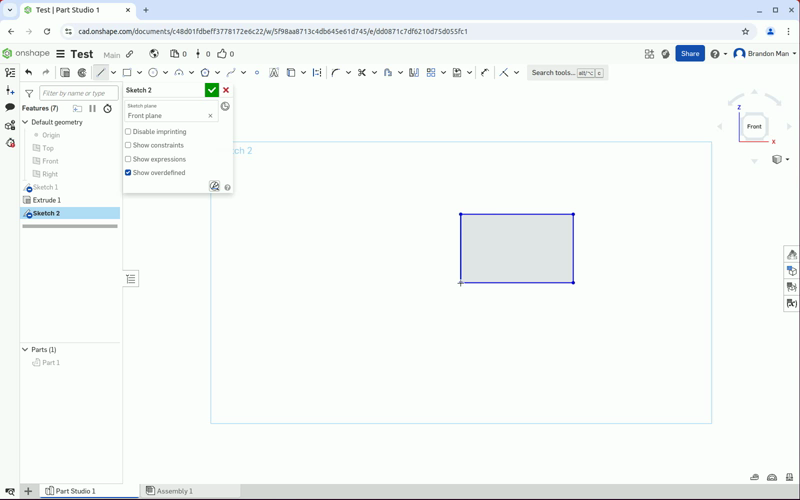
mouse_move(463, 278)
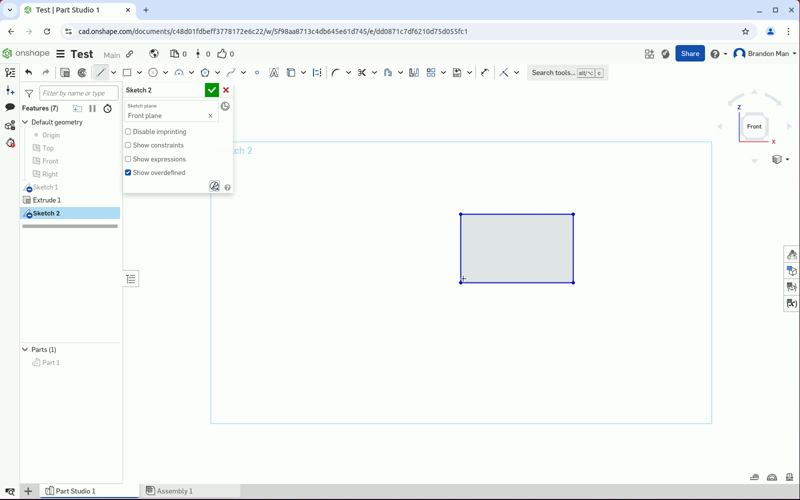
click(463, 278)
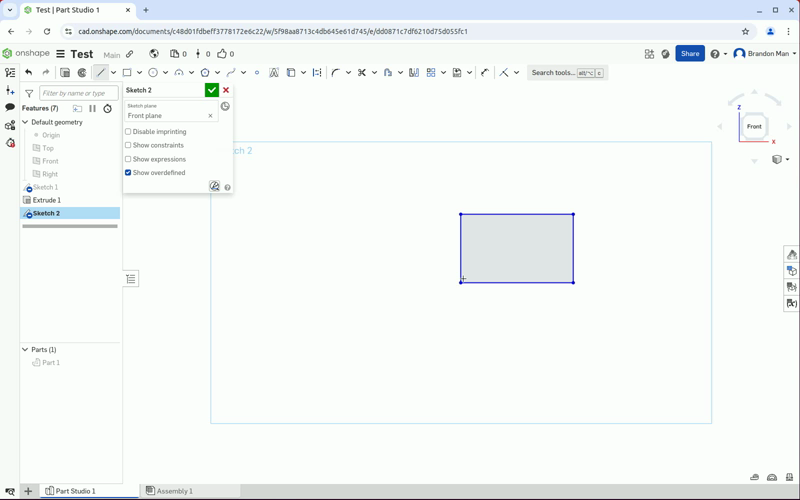
key_up(shift)
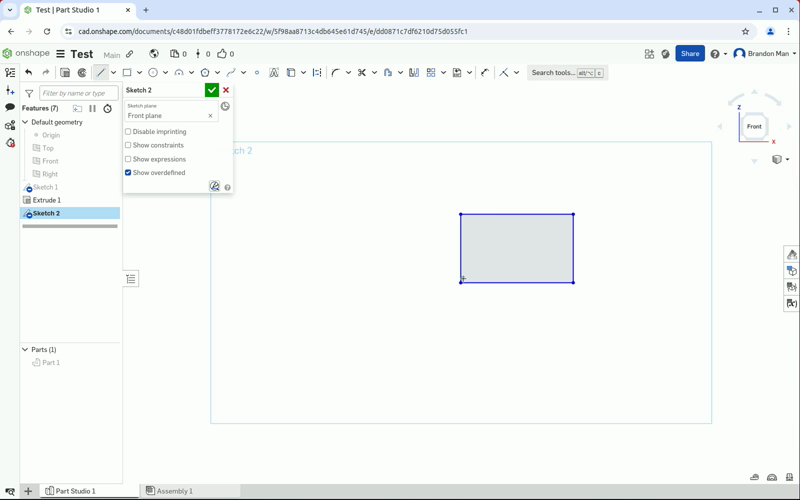
key_down(shift)
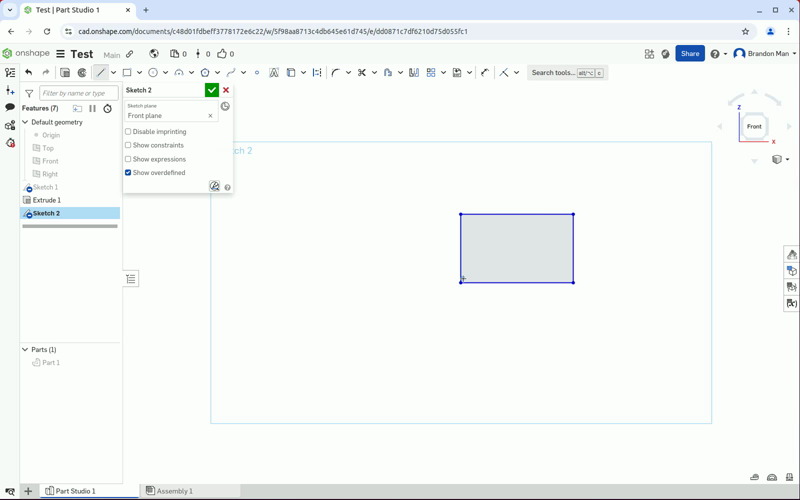
mouse_move(569, 278)
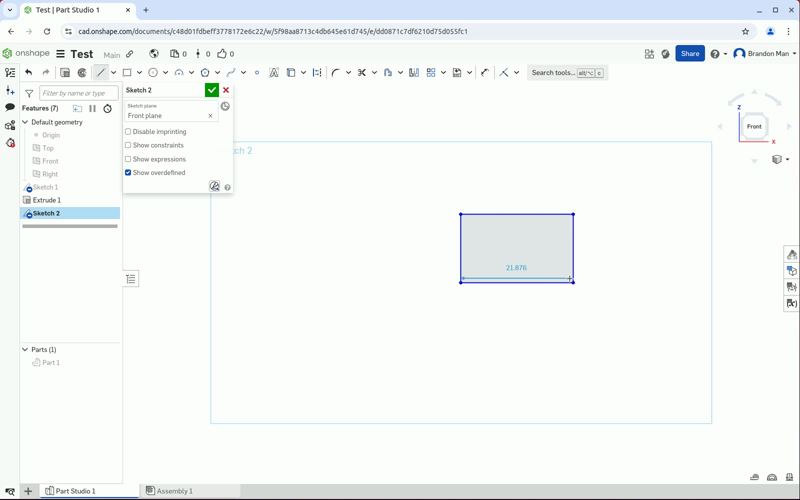
click(569, 278)
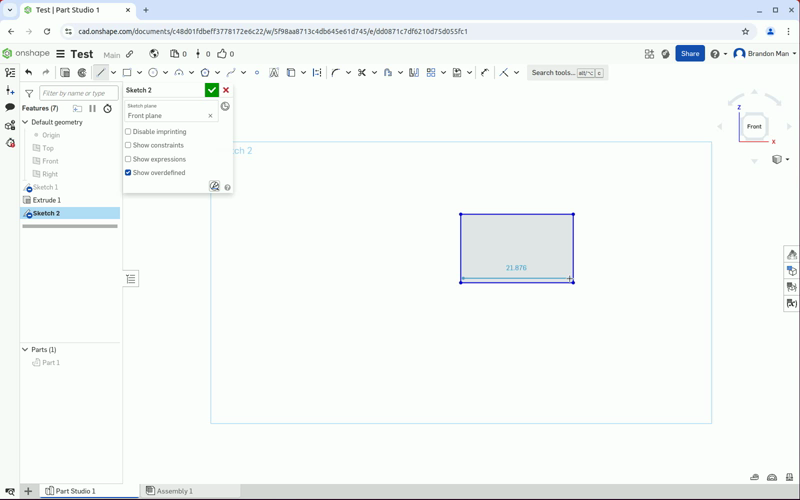
key_up(shift)
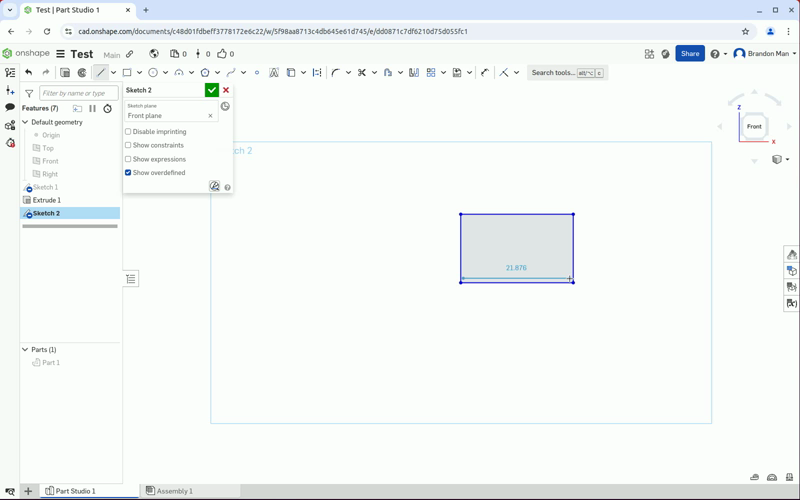
key_down(shift)
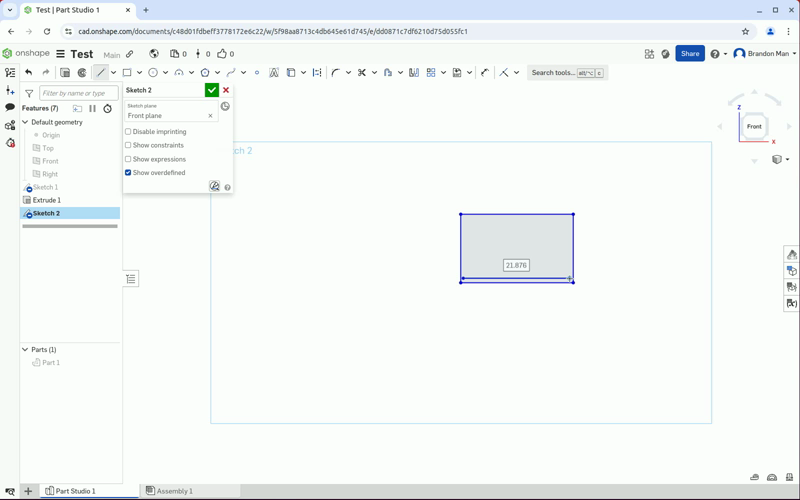
mouse_move(589, 278)
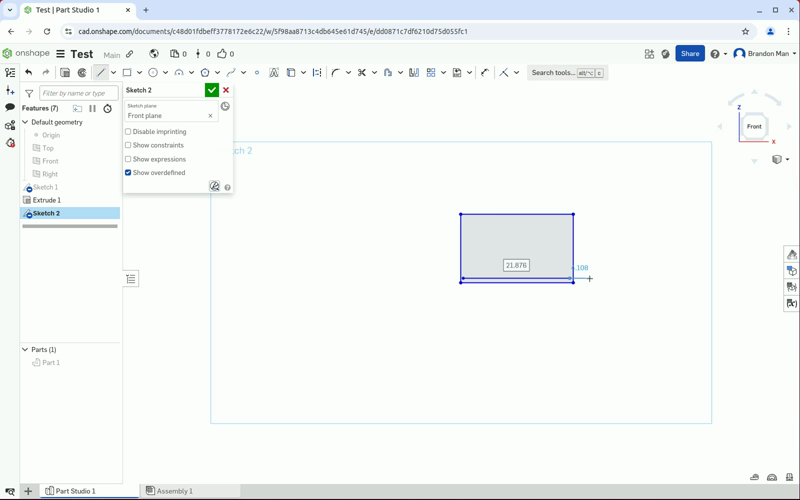
mouse_move(569, 219)
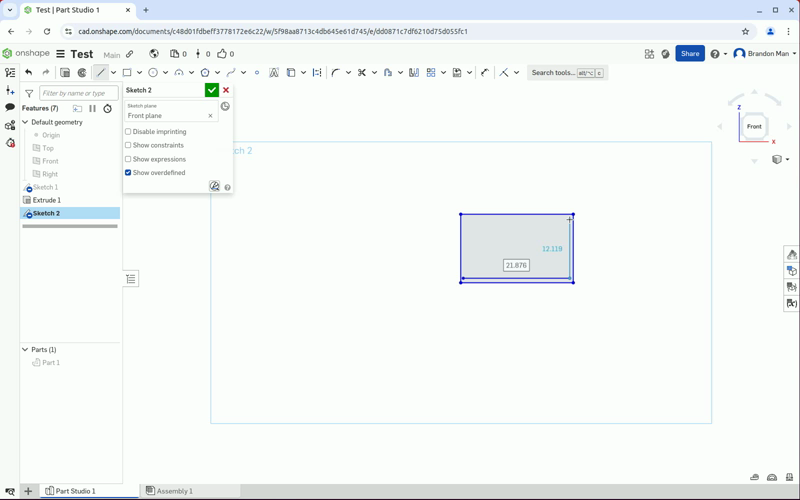
click(569, 219)
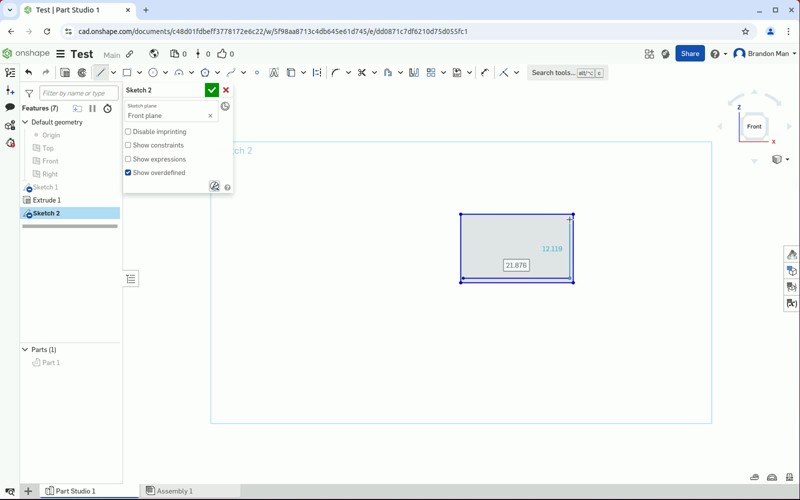
key_up(shift)
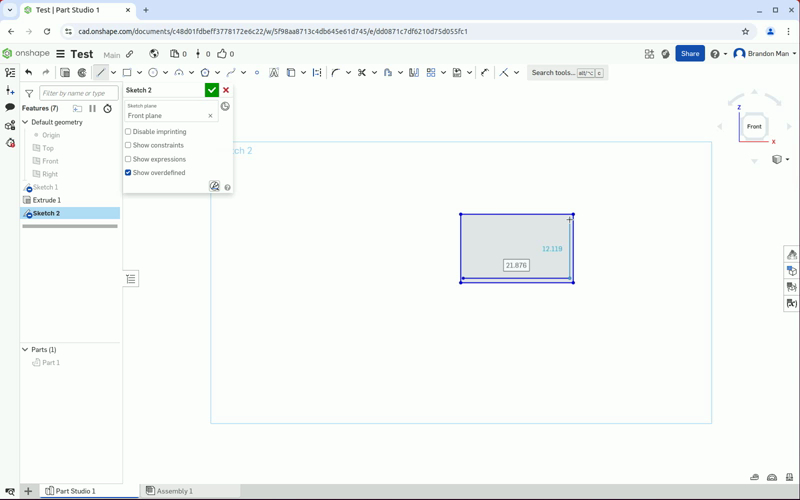
key_down(shift)
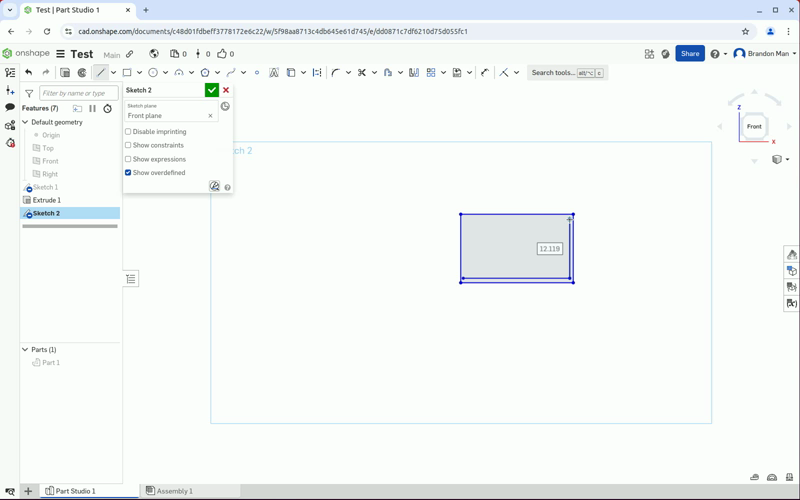
mouse_move(463, 219)
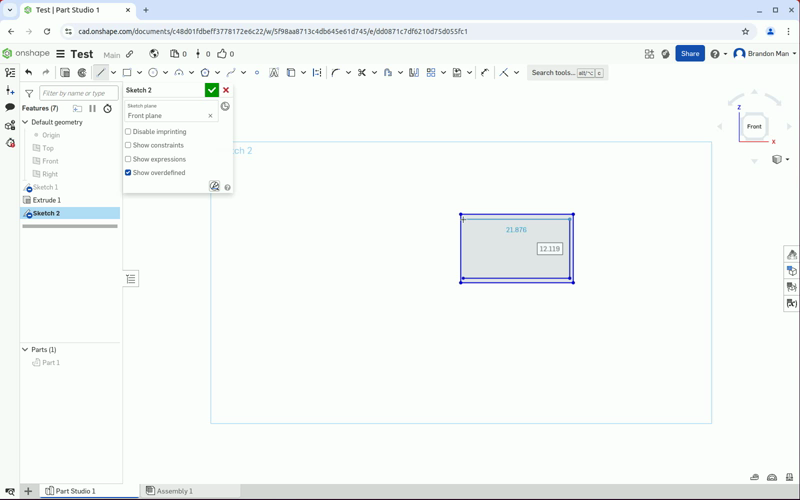
click(463, 219)
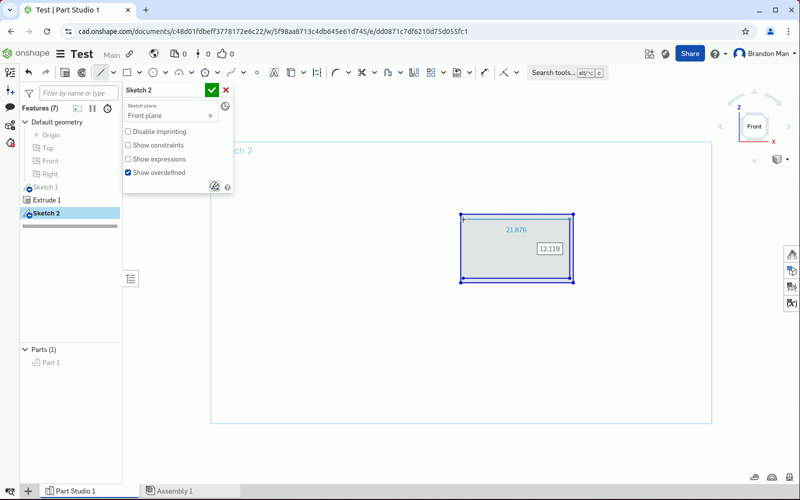
key_up(shift)
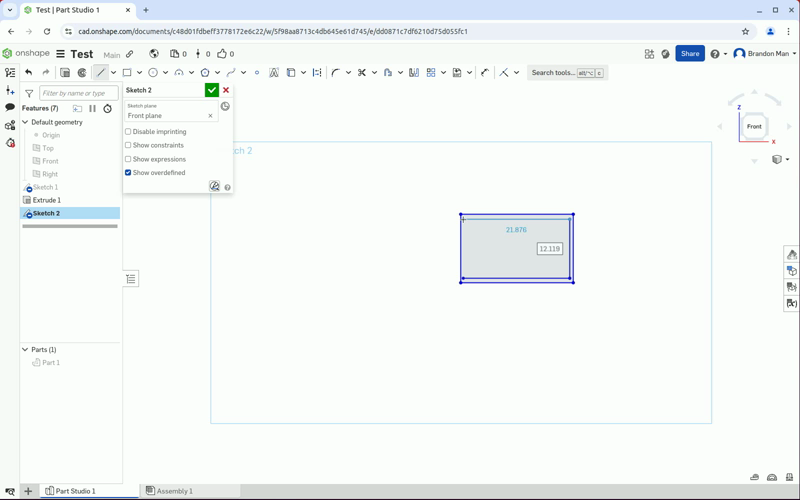
mouse_move(493, 219)
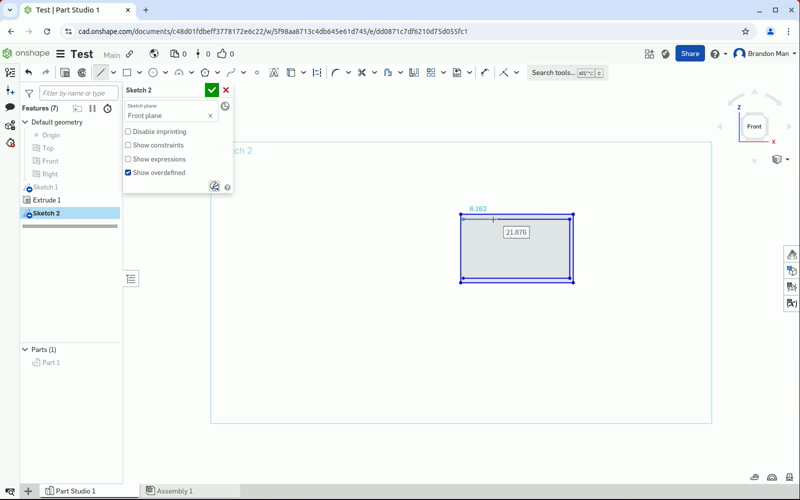
key_down(shift)
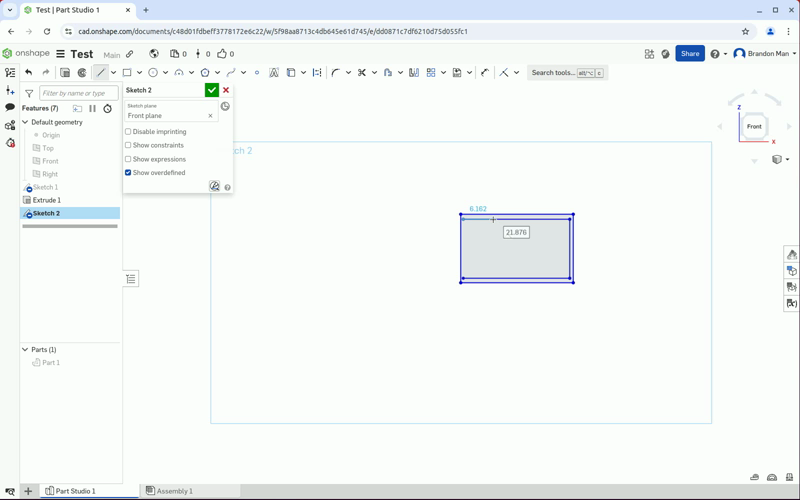
mouse_move(463, 278)
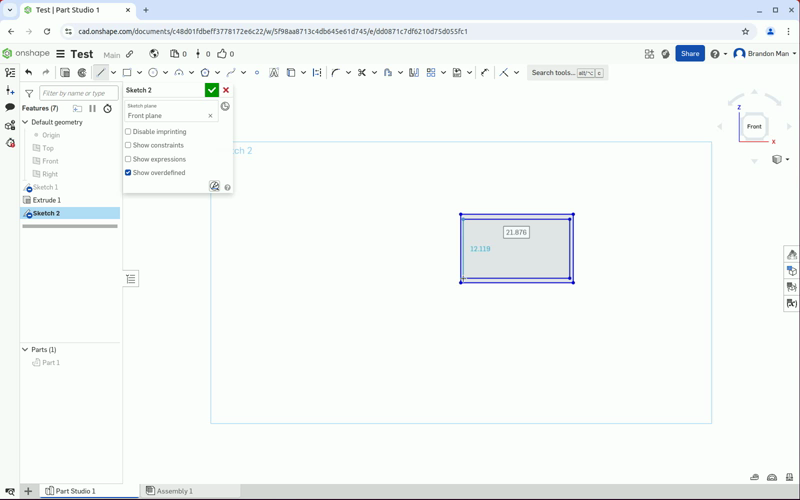
key_up(shift)
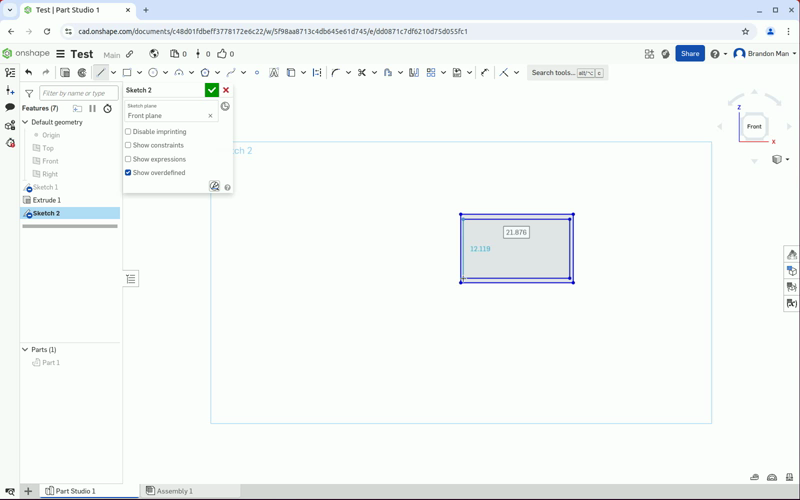
click(463, 278)
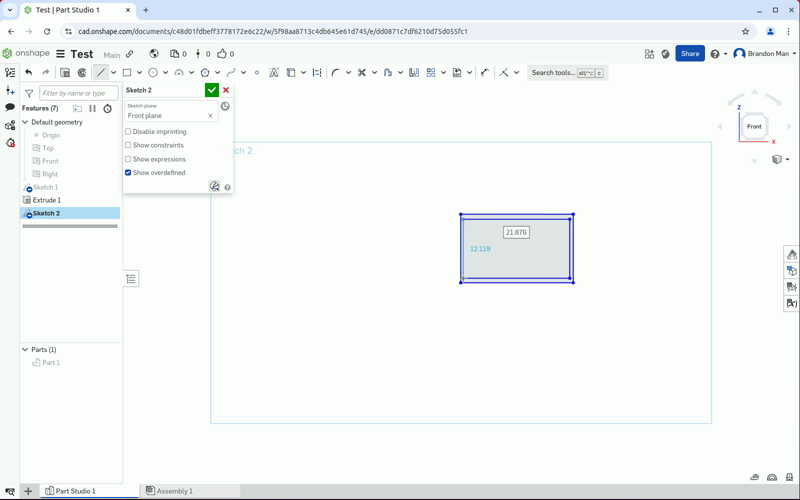
key(esc)
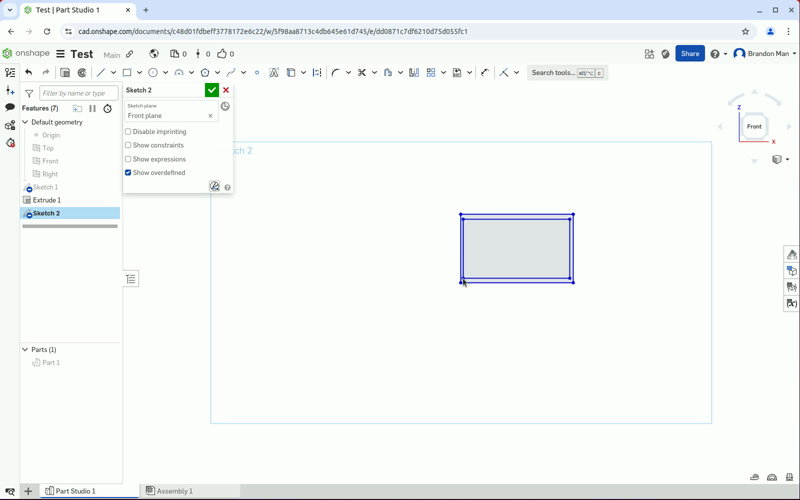
mouse_move(500, 217)
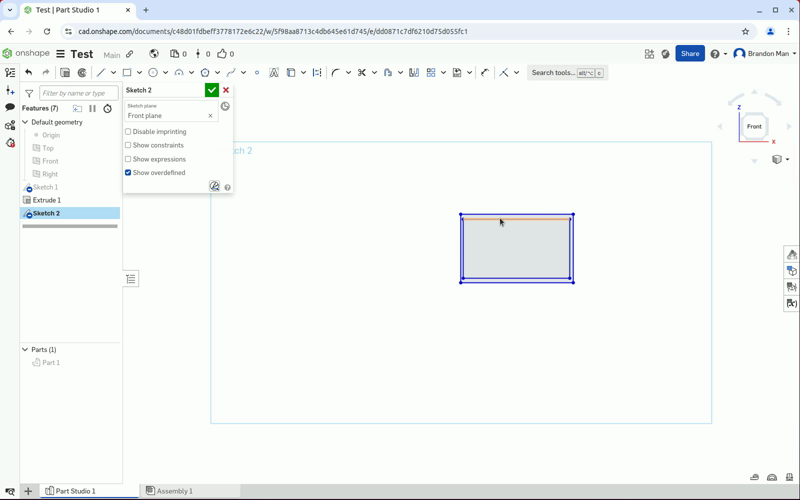
scroll(6)
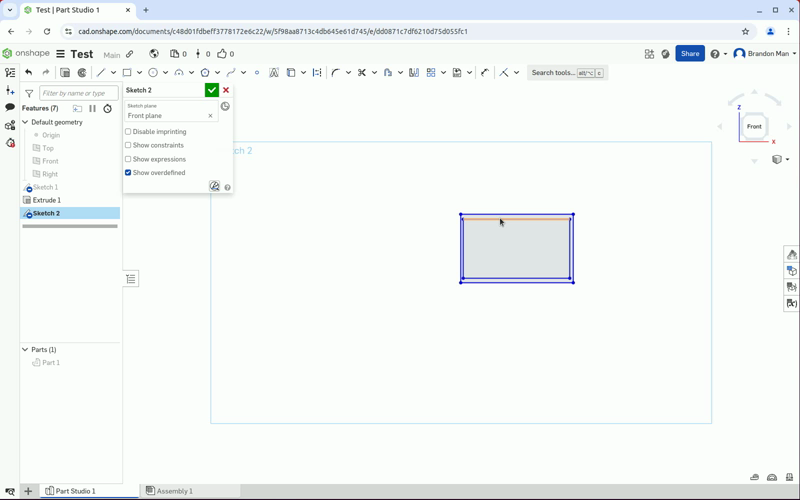
scroll(6)
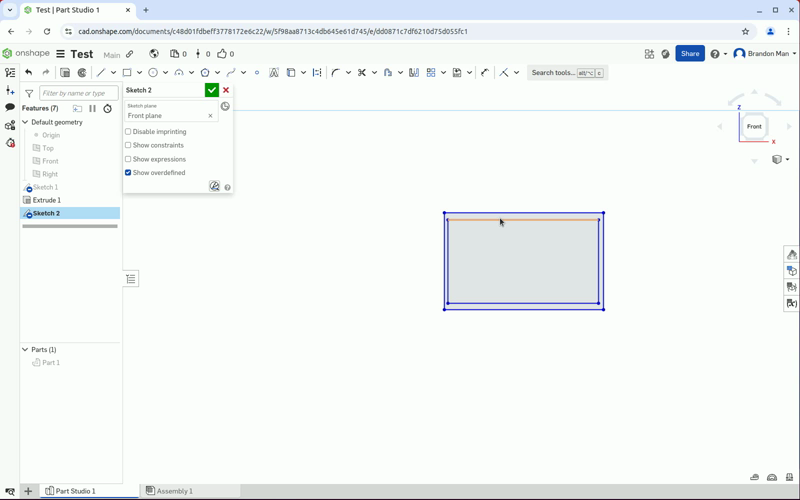
scroll(6)
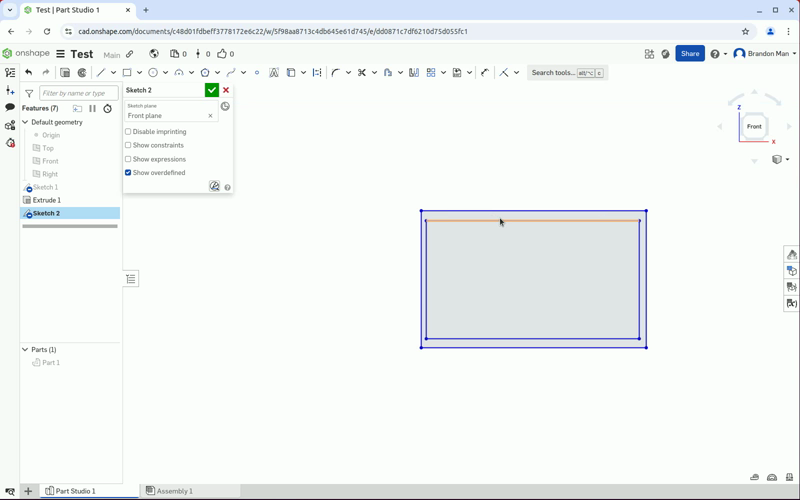
scroll(6)
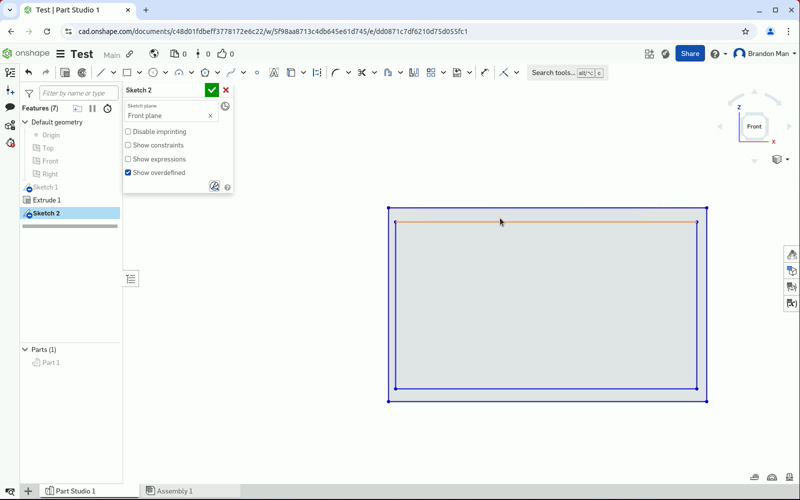
scroll(6)
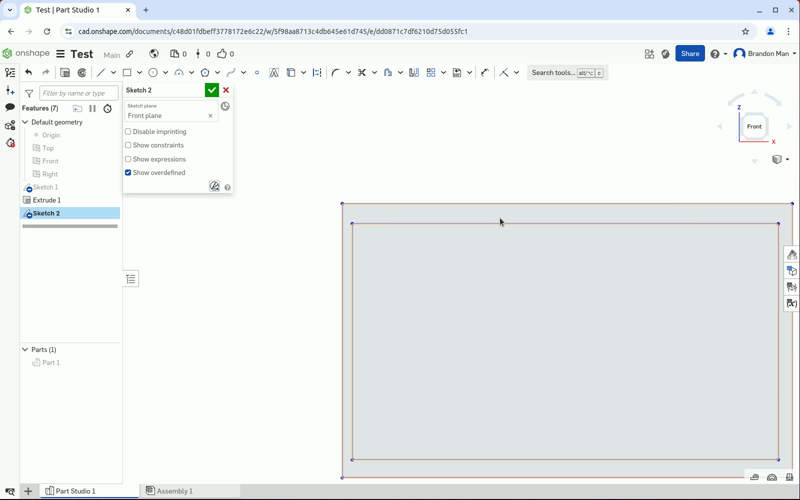
scroll(6)
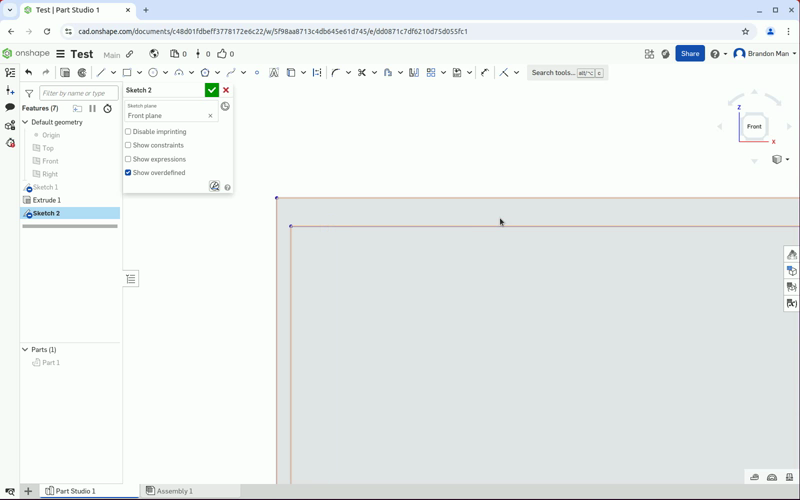
scroll(6)
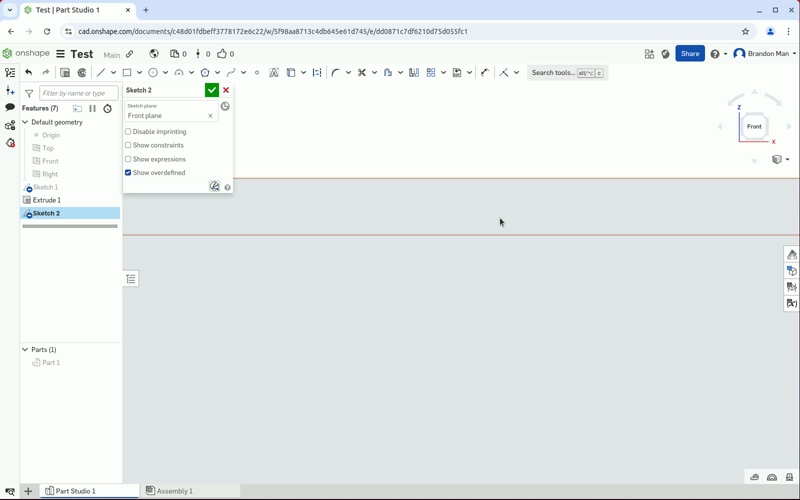
click(500, 217)
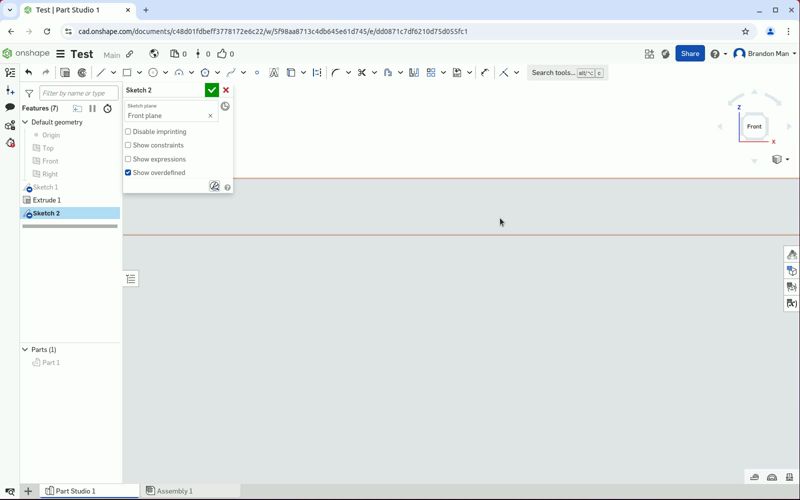
scroll(-6)
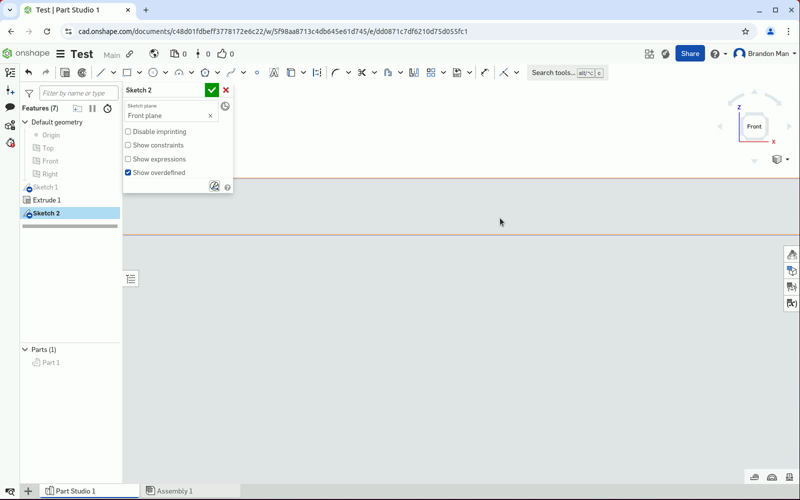
scroll(-6)
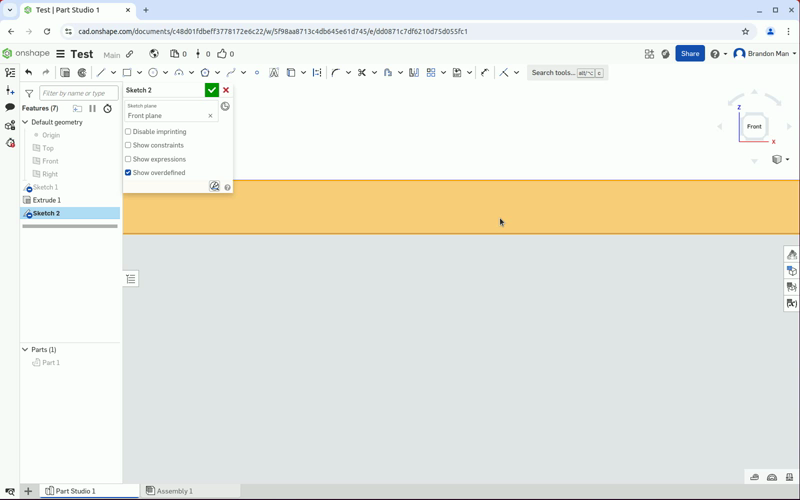
scroll(-6)
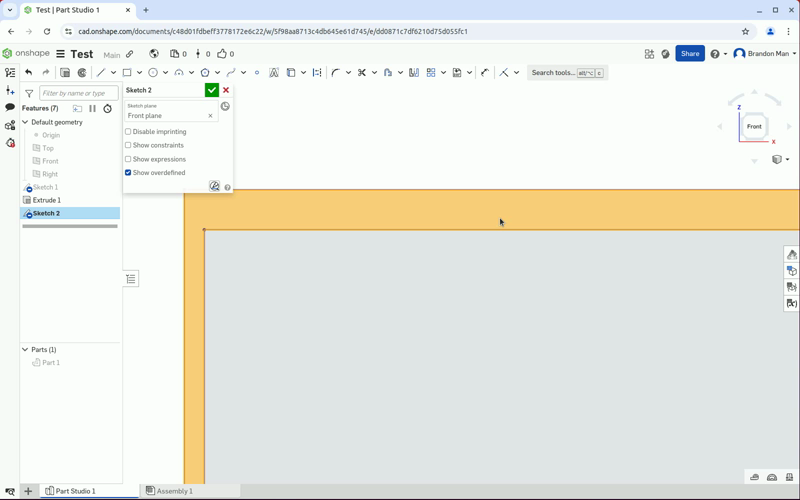
scroll(-6)
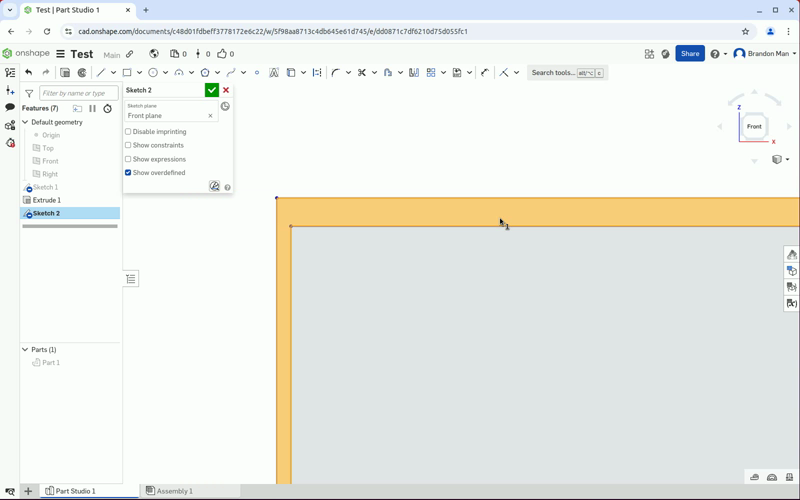
scroll(-6)
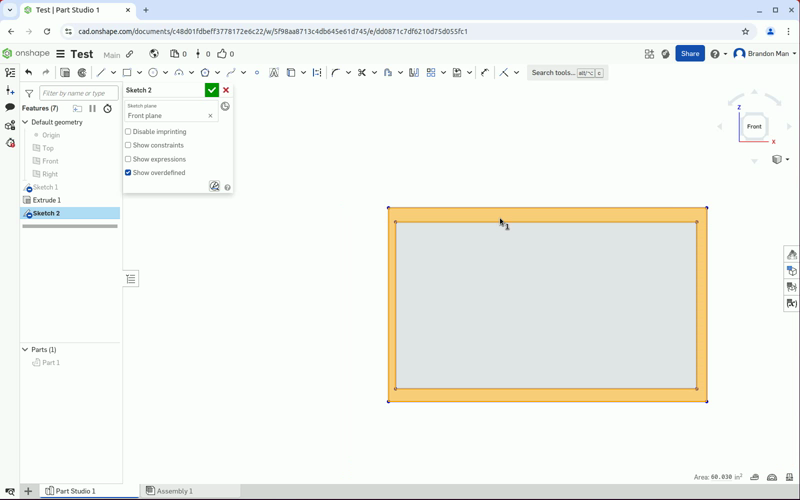
scroll(-6)
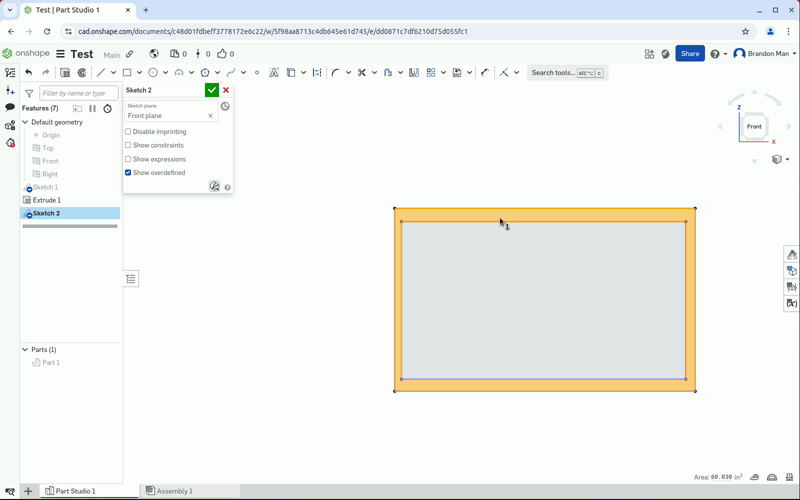
scroll(-6)
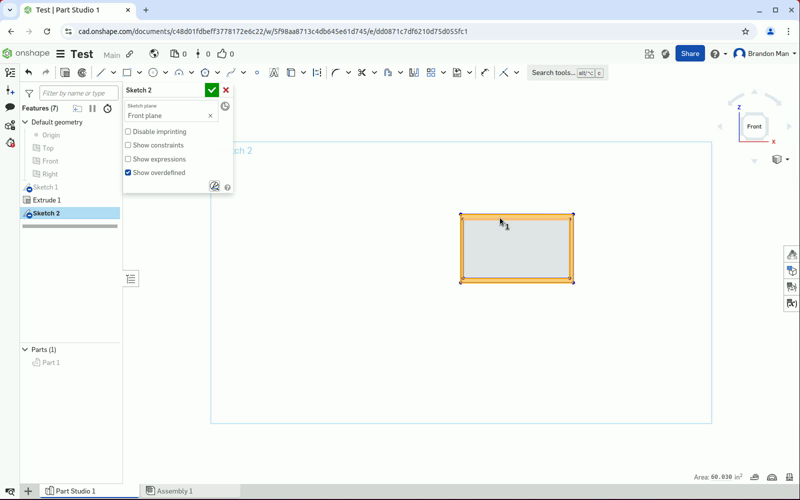
mouse_move(73, 352)
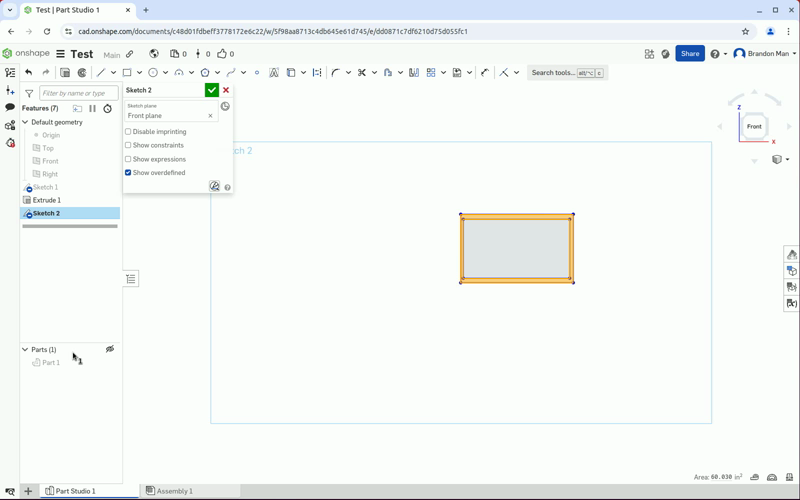
key(shift+y)
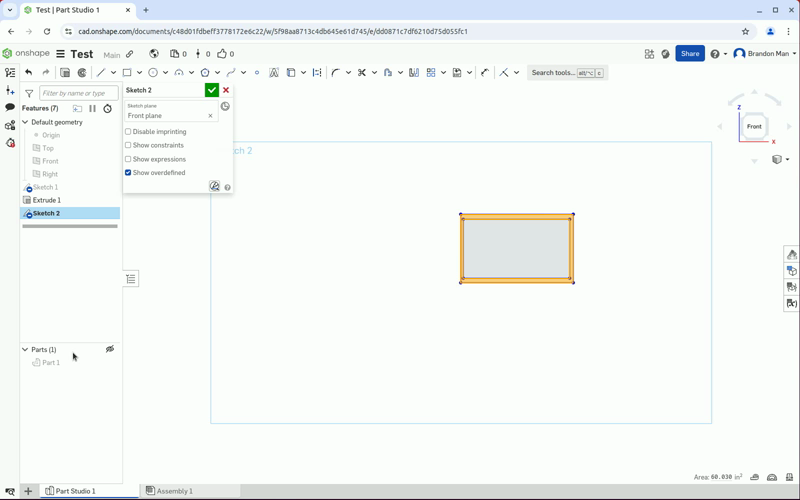
key(shift+e)
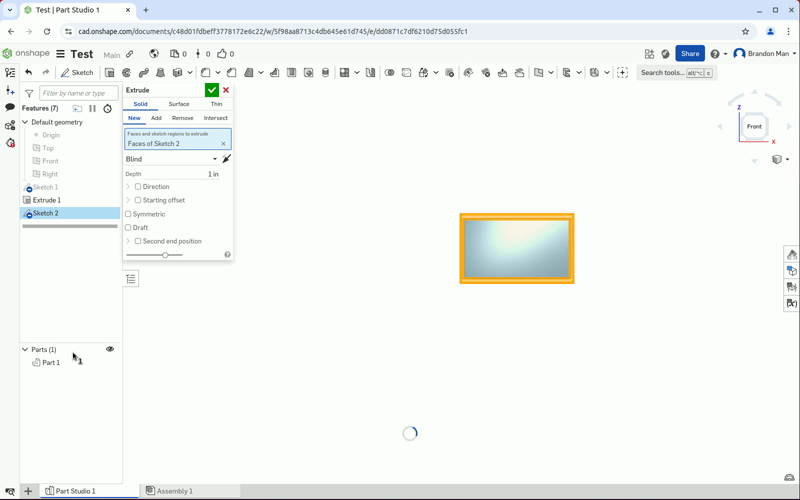
mouse_move(143, 106)
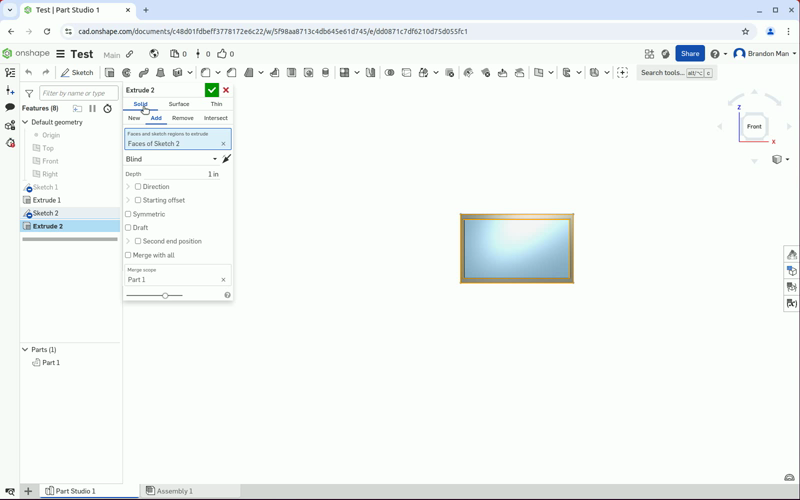
click(143, 106)
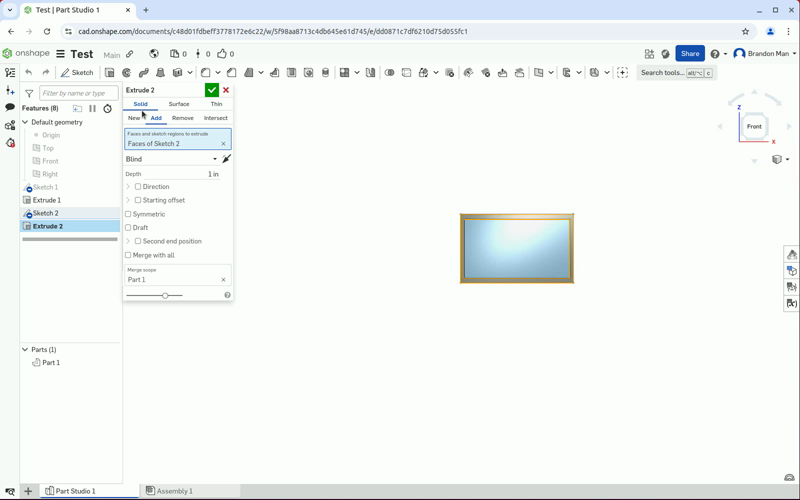
mouse_move(137, 120)
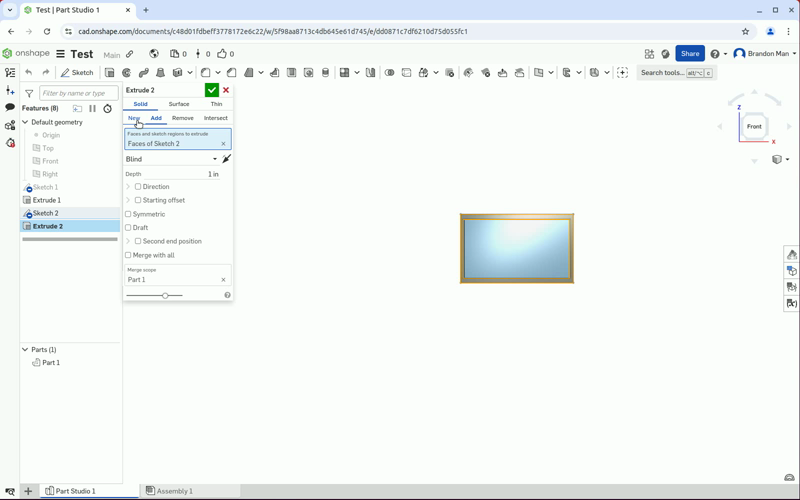
click(137, 120)
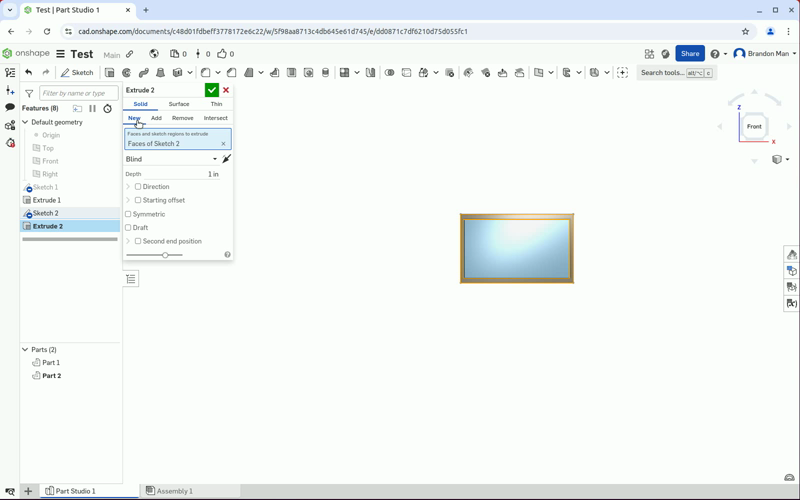
key(tab, 4)
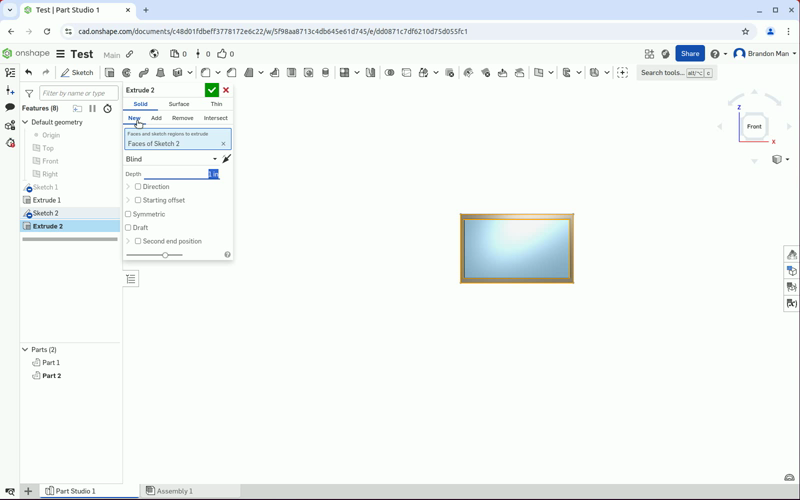
text(-9.628)
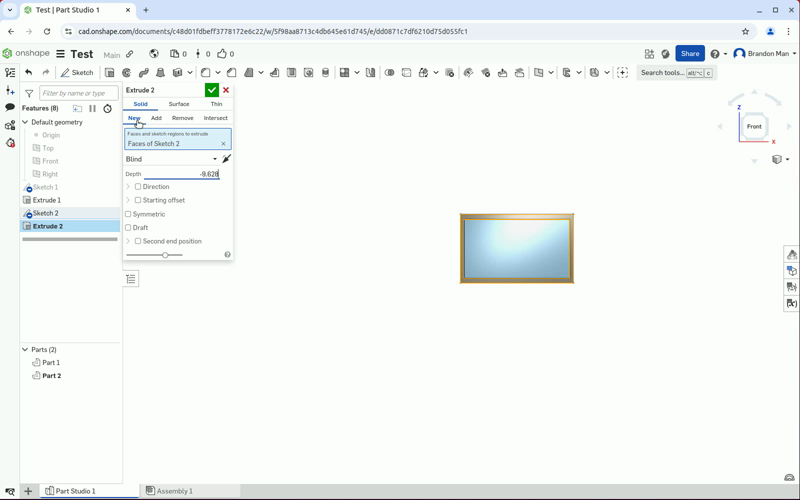
key(enter)
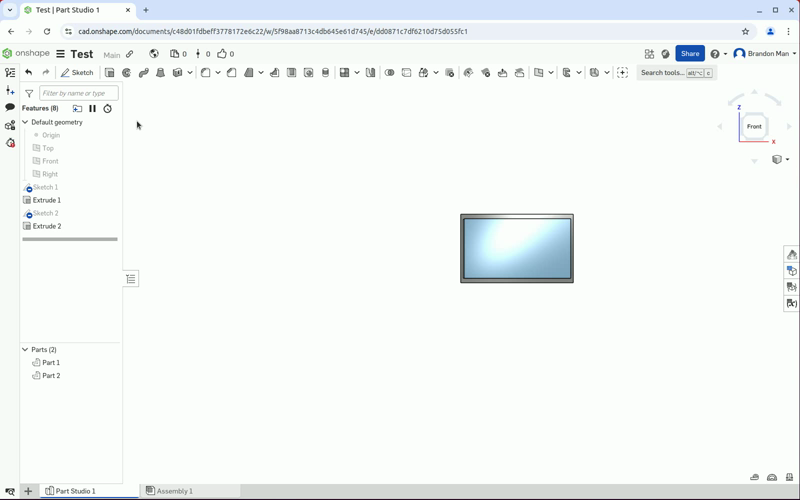
key(shift+h)
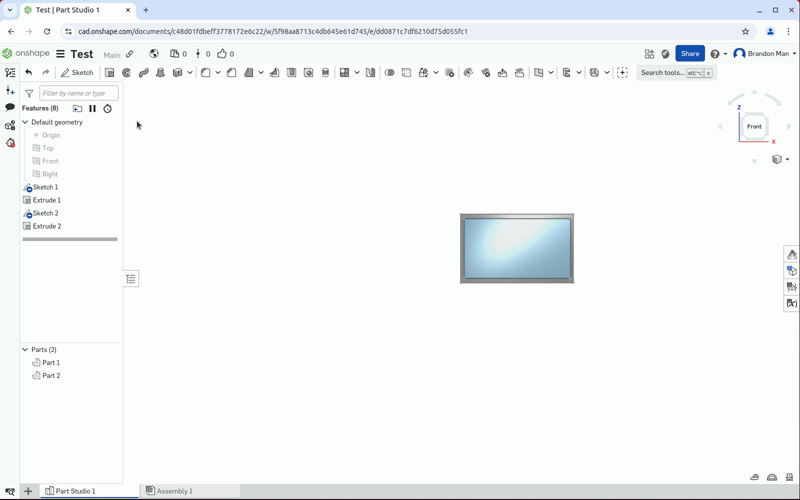
key(shift+h)
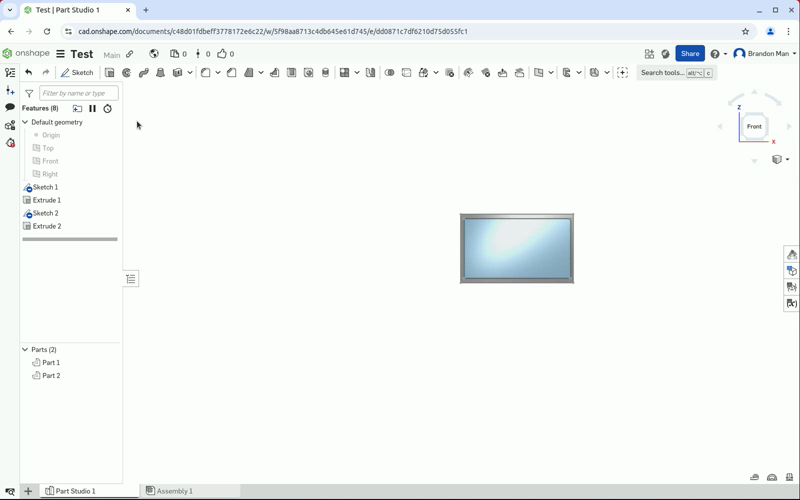
key(shift+7)
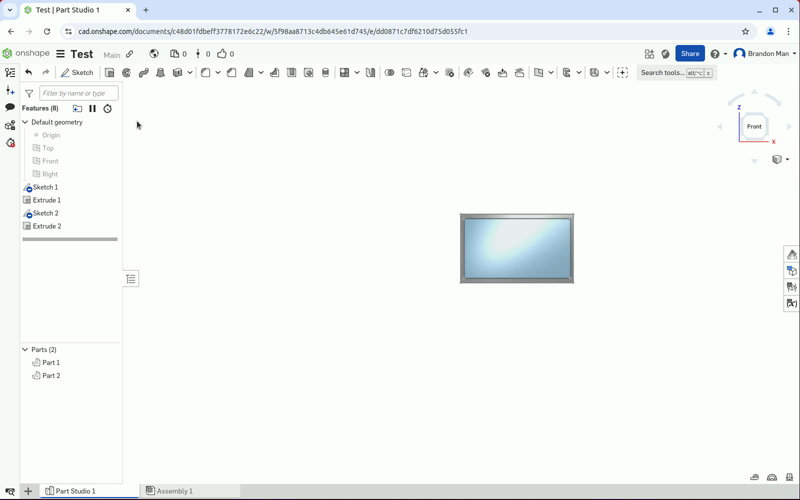
key(left, 2)
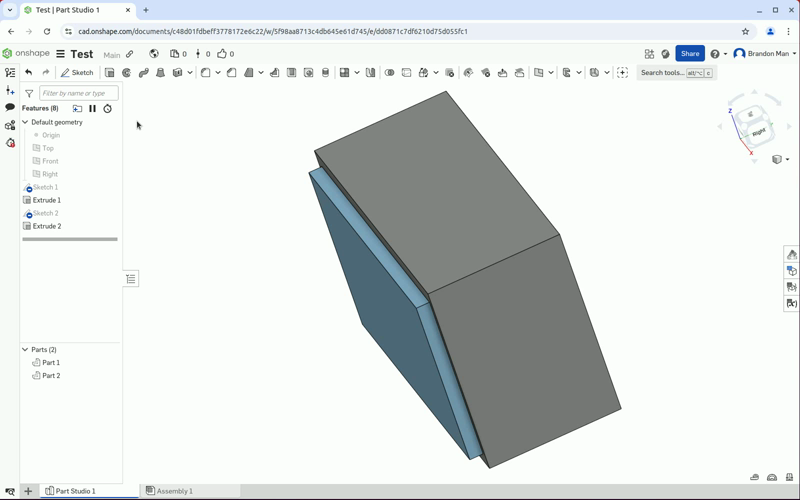
key(down, 2)
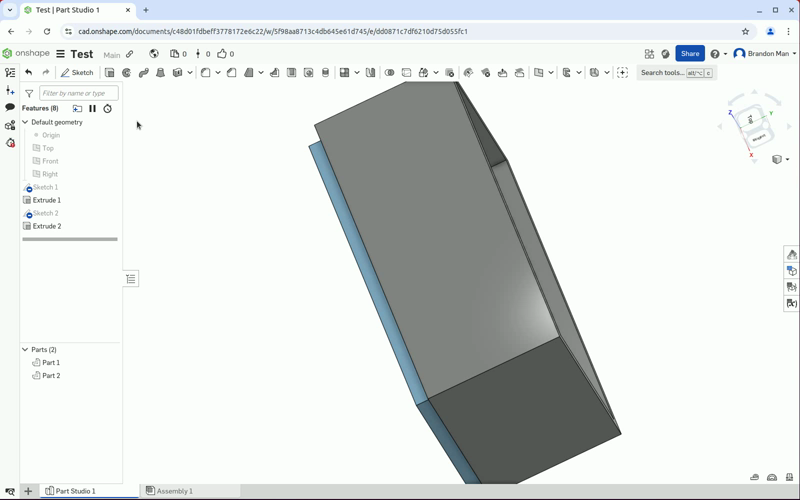
key(up, 2)
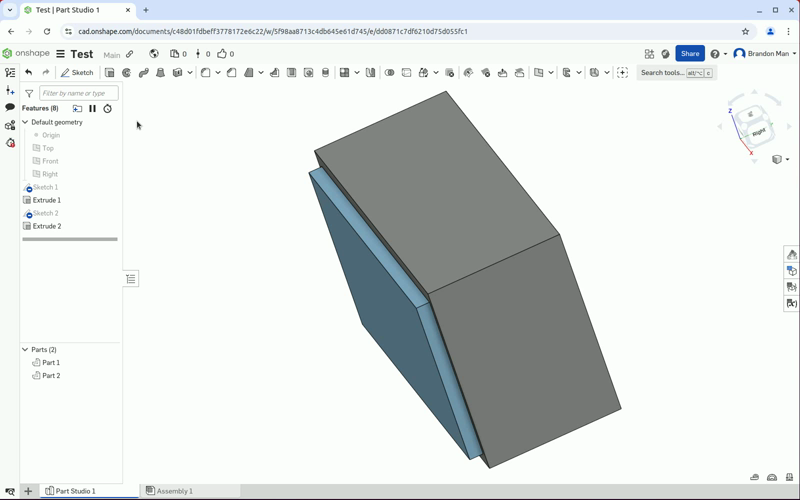
key(right, 2)
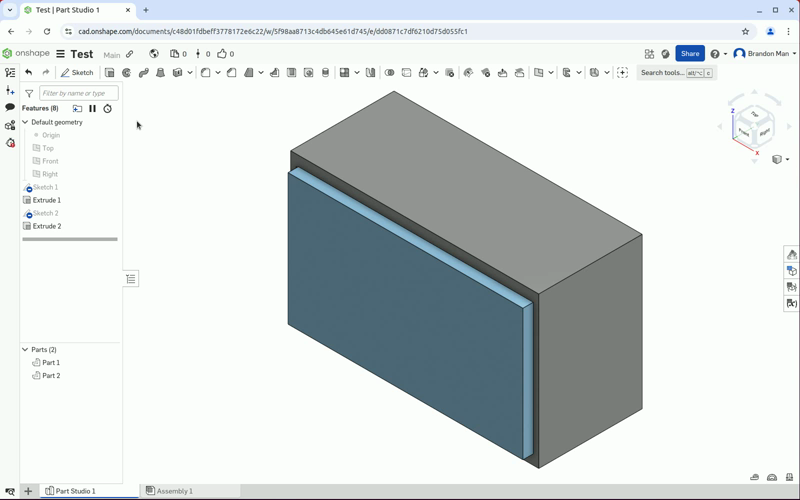
mouse_move(73, 189)
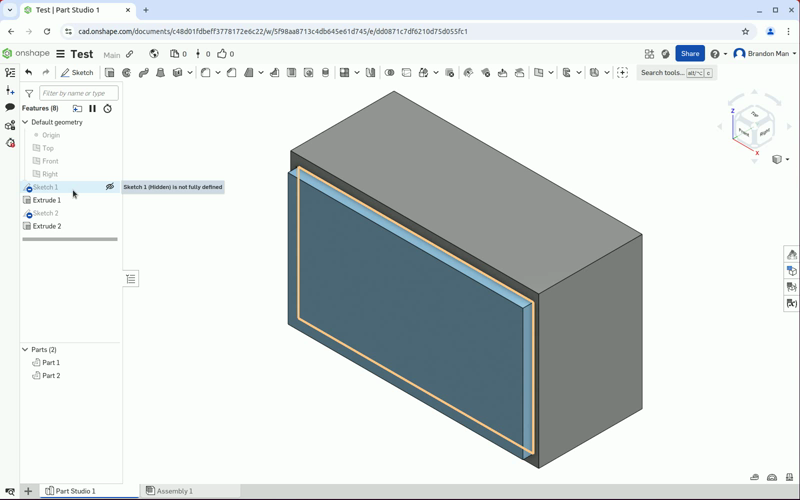
click(73, 189)